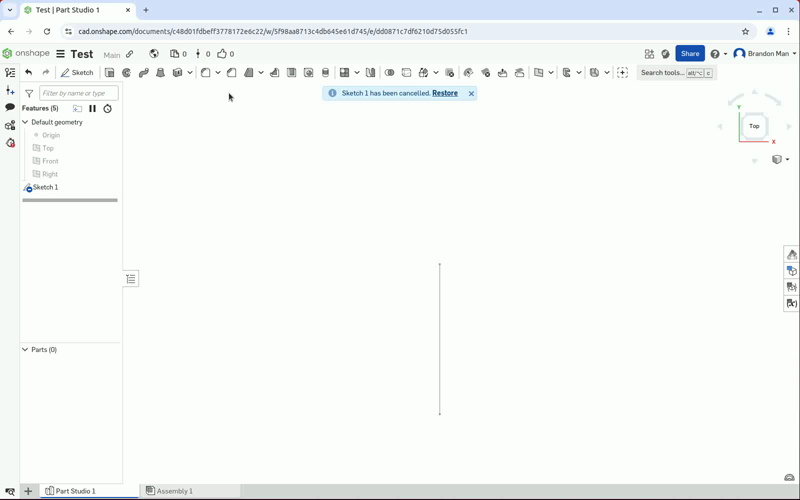
key(shift+h)
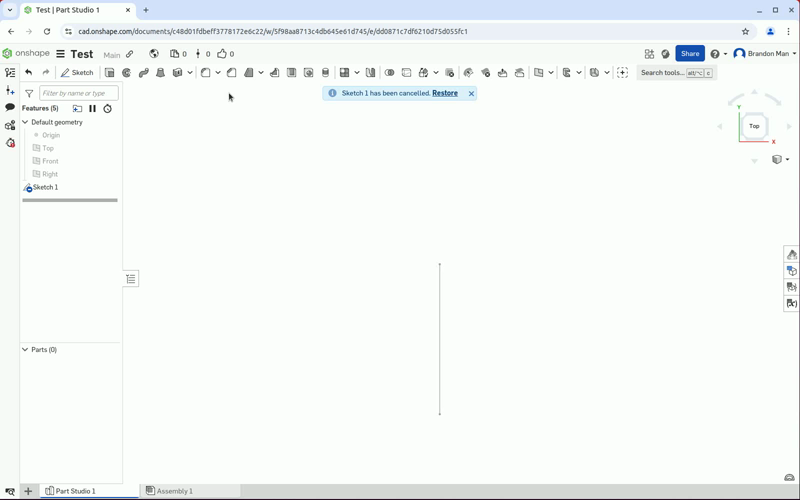
key(shift+s)
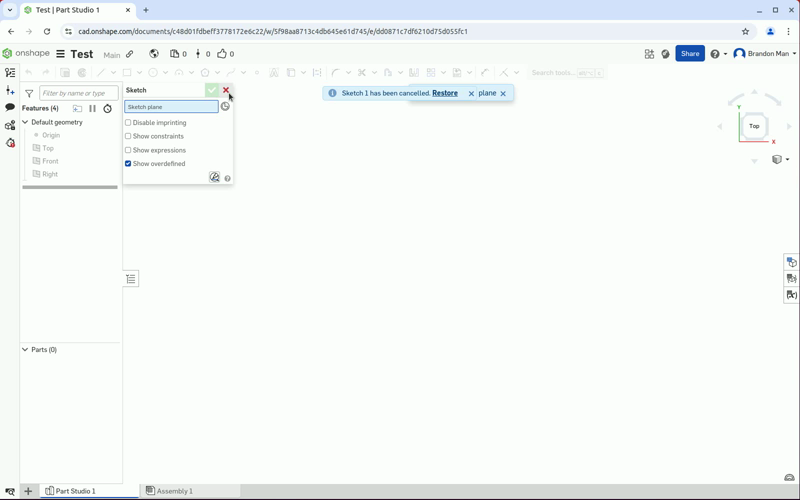
mouse_move(73, 150)
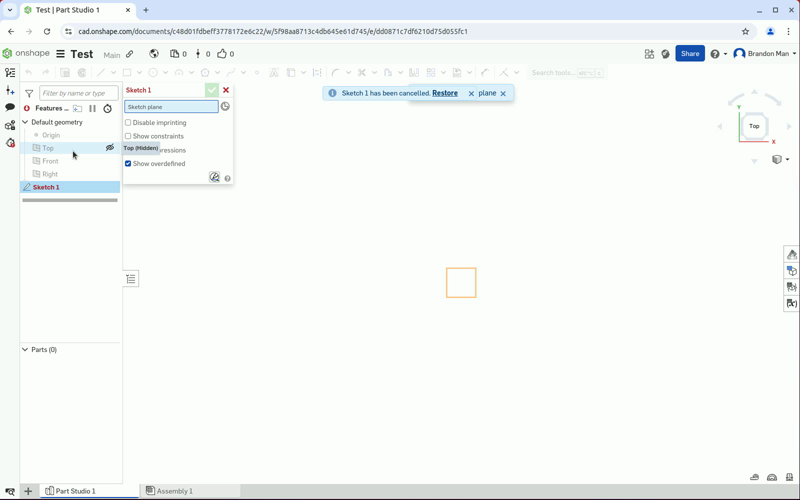
click(73, 150)
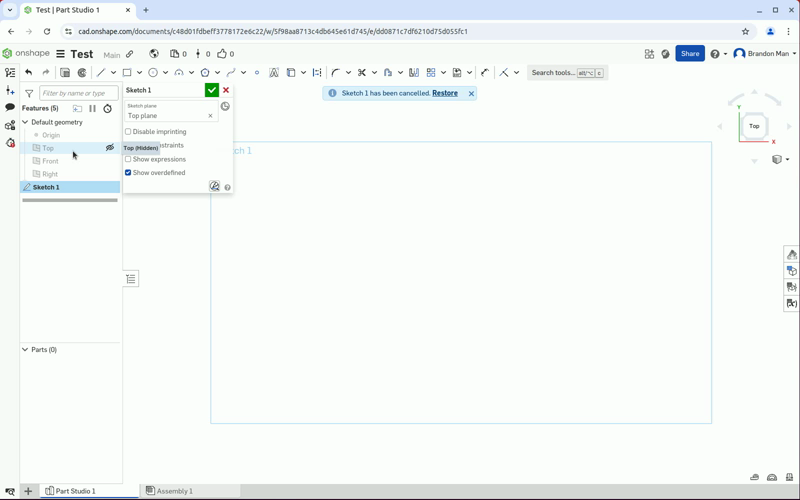
mouse_move(73, 352)
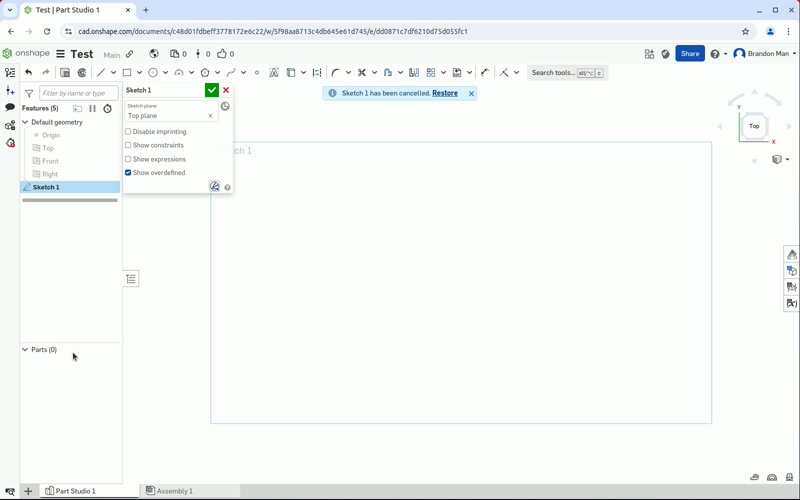
key(y)
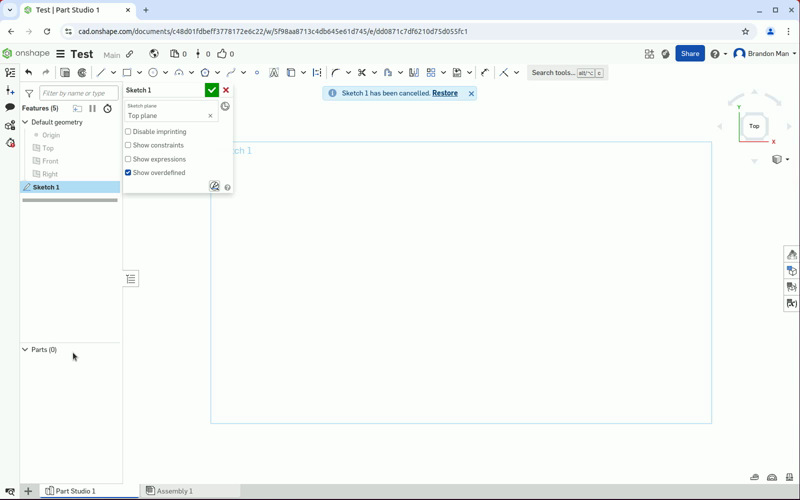
key(l)
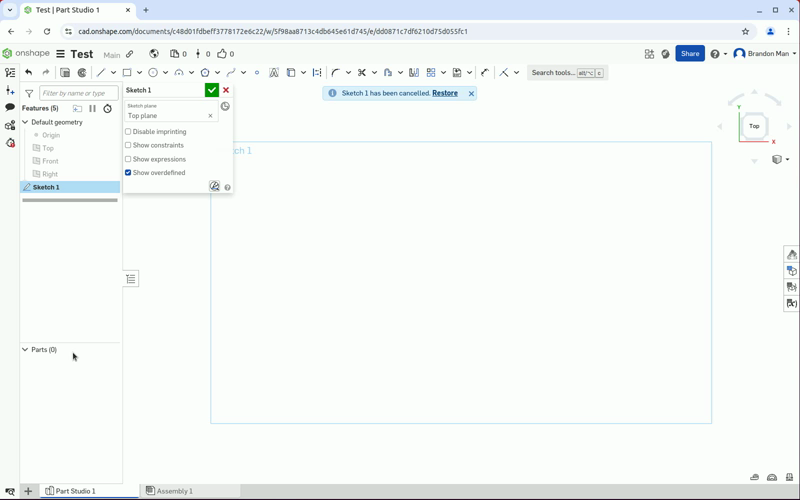
key_down(shift)
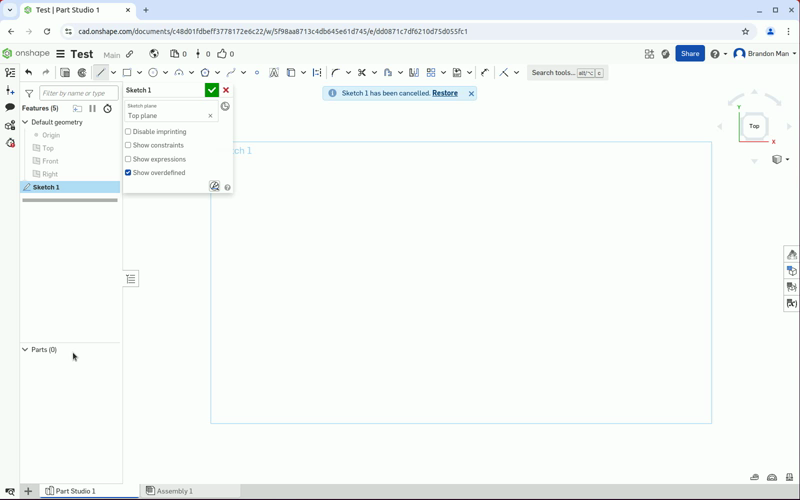
mouse_move(460, 395)
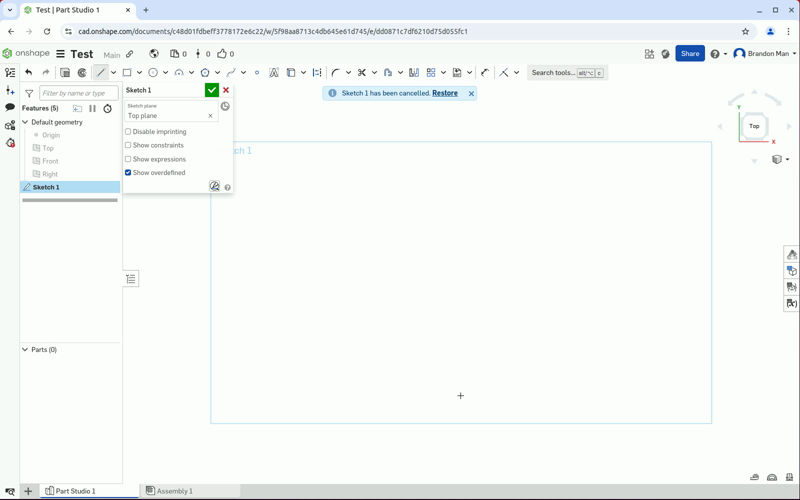
click(460, 395)
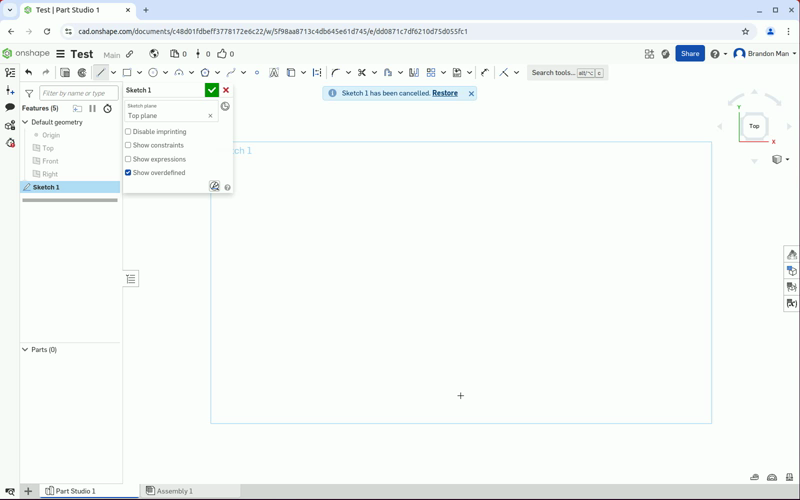
key_up(shift)
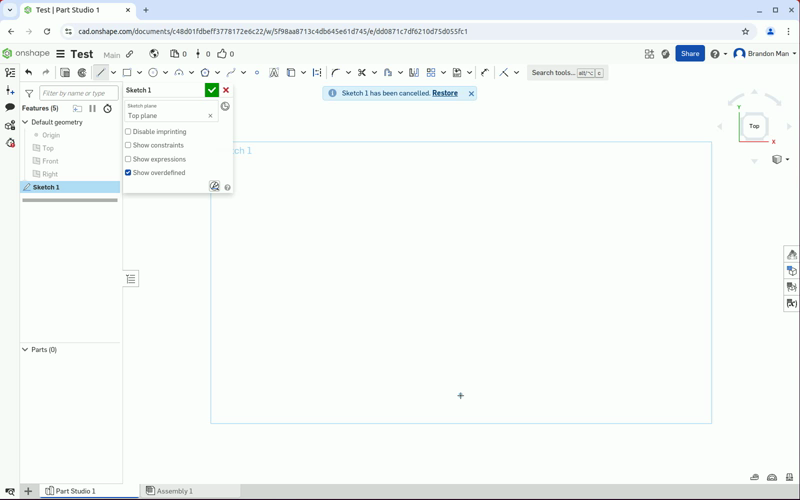
key_down(shift)
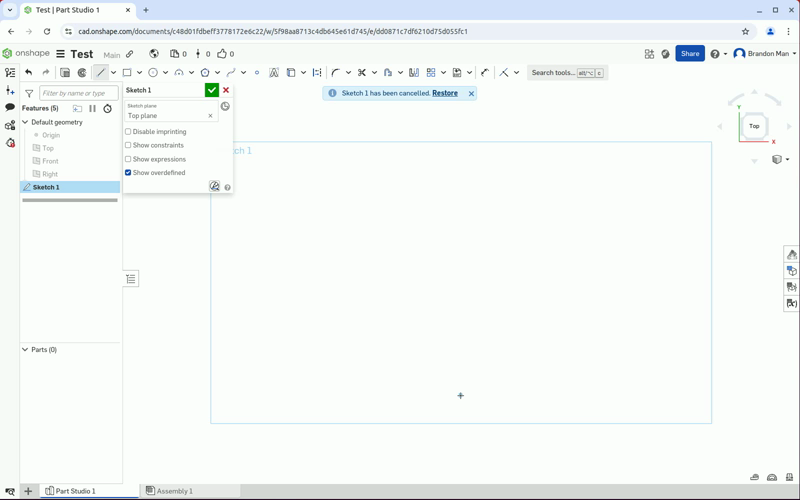
mouse_move(573, 395)
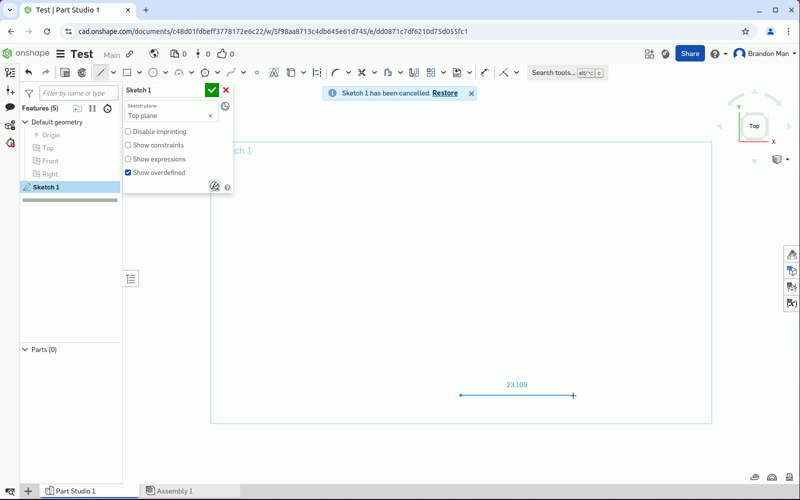
click(573, 395)
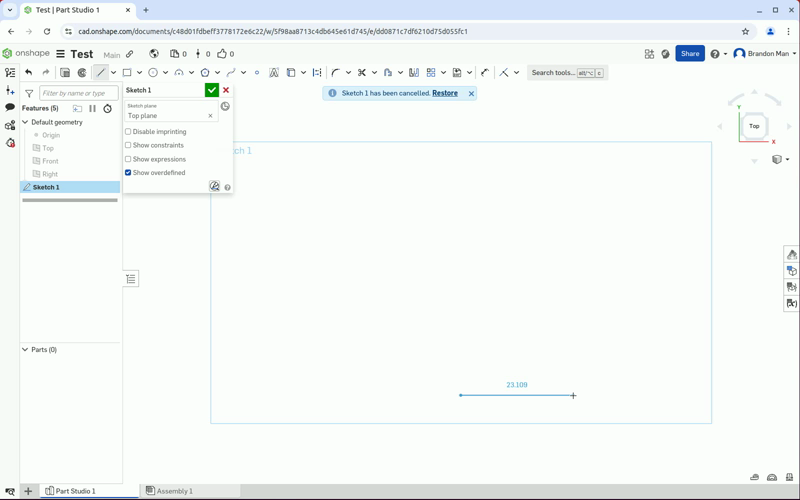
key_up(shift)
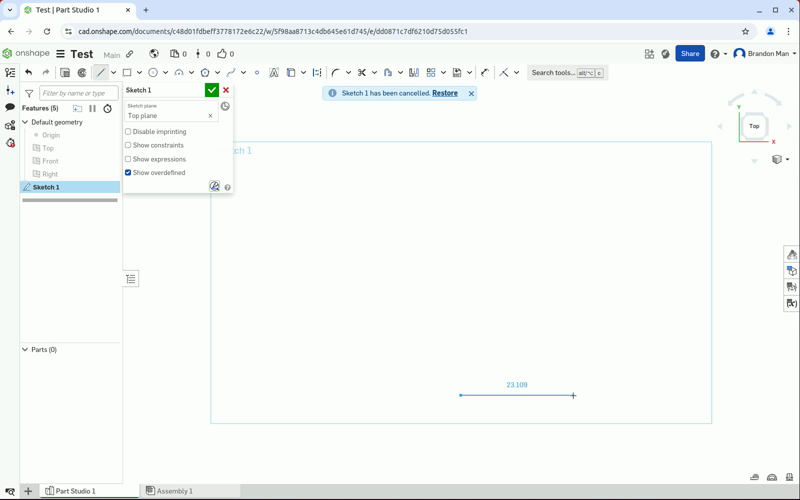
key_down(shift)
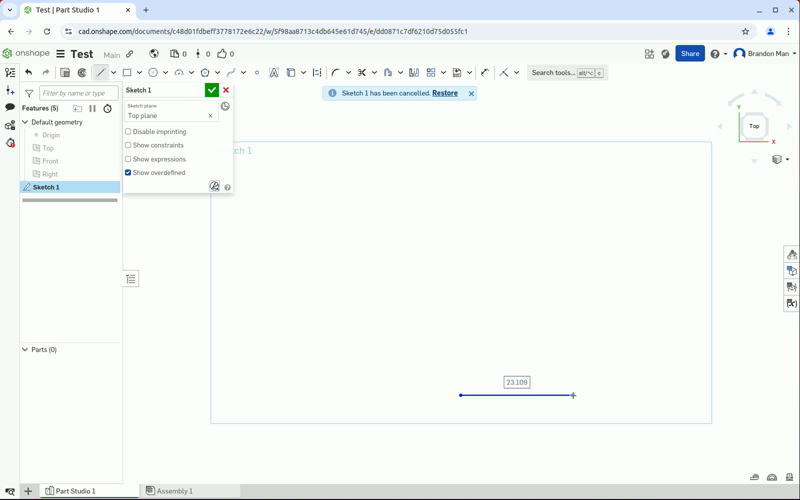
mouse_move(573, 282)
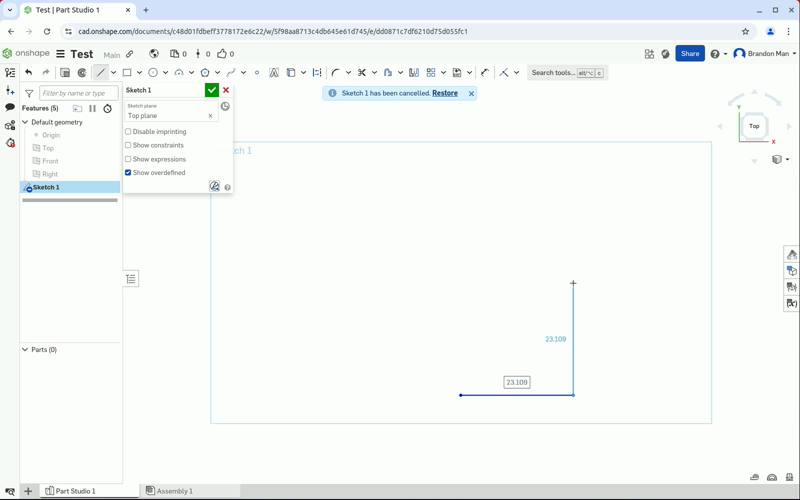
click(573, 282)
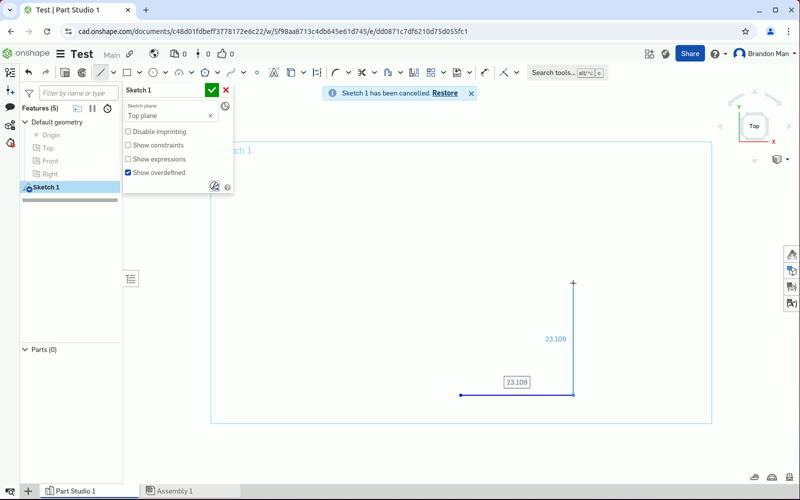
key_up(shift)
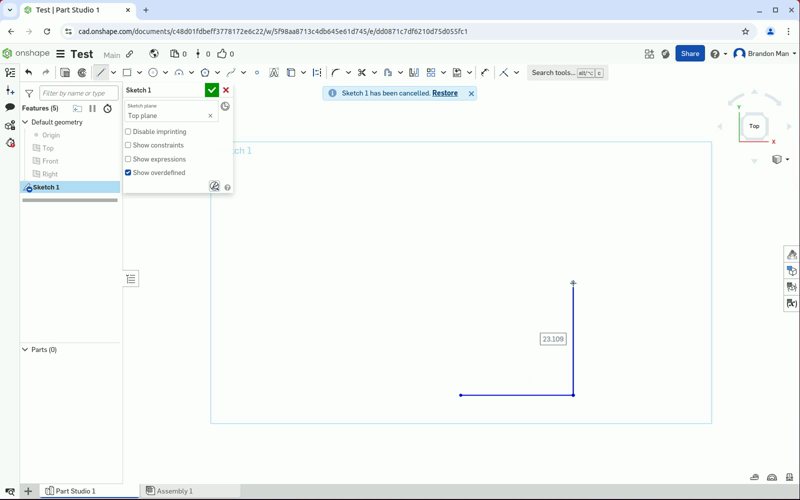
key_down(shift)
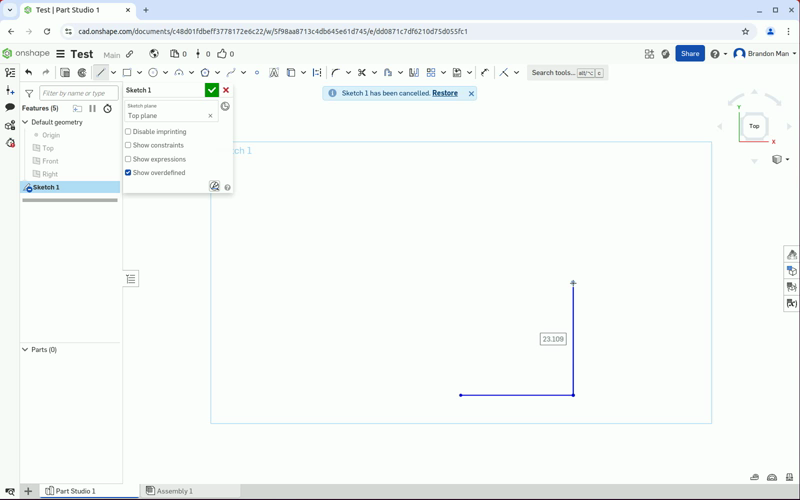
mouse_move(460, 282)
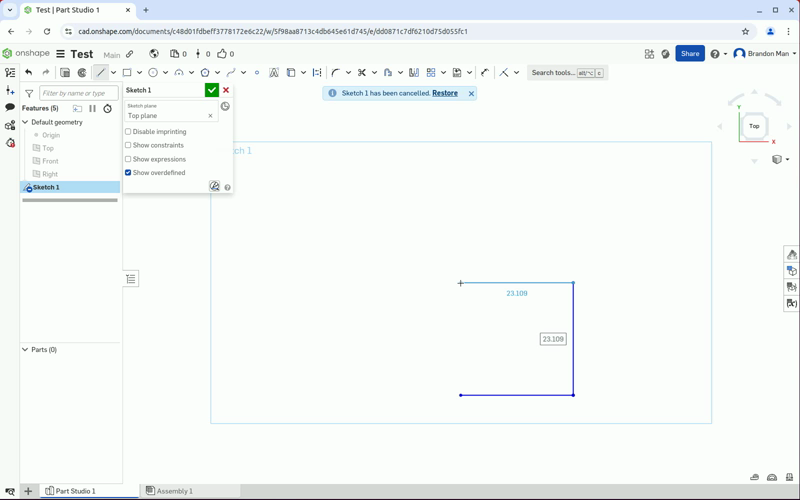
click(460, 282)
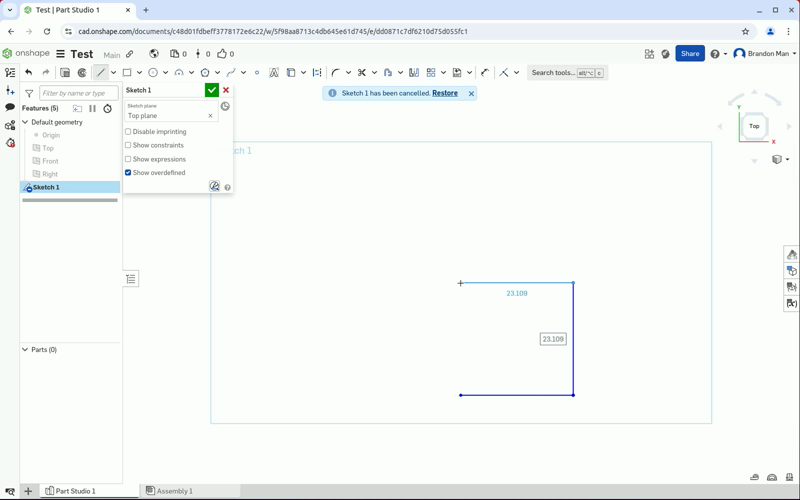
key_up(shift)
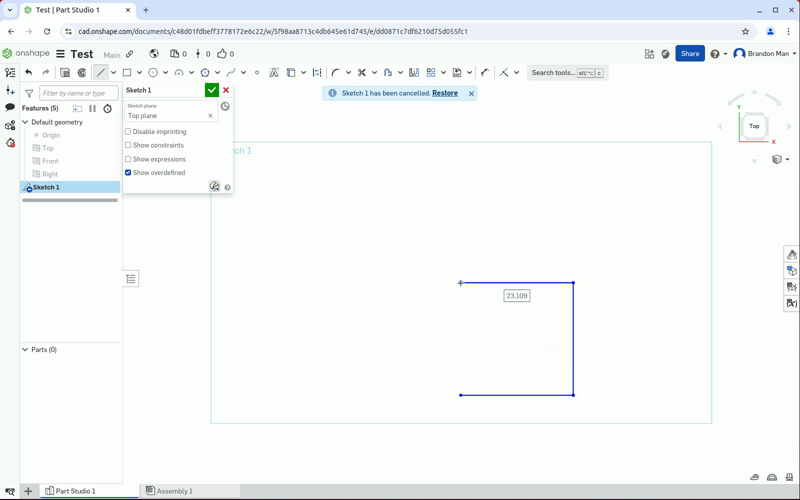
key_down(shift)
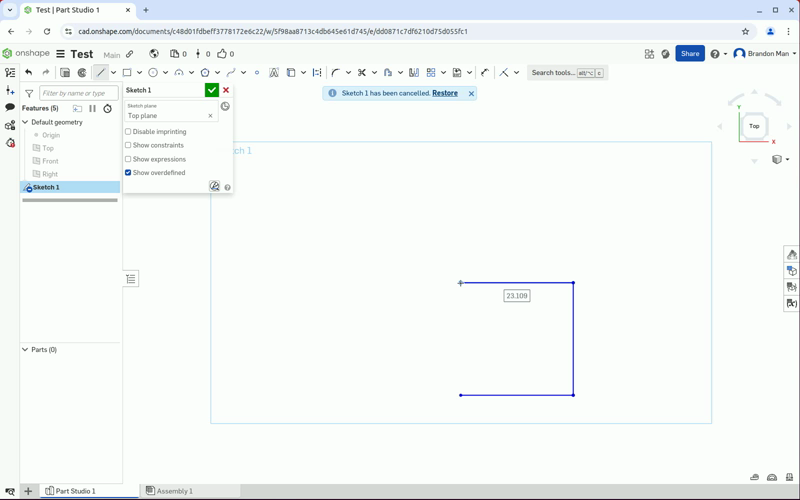
mouse_move(460, 395)
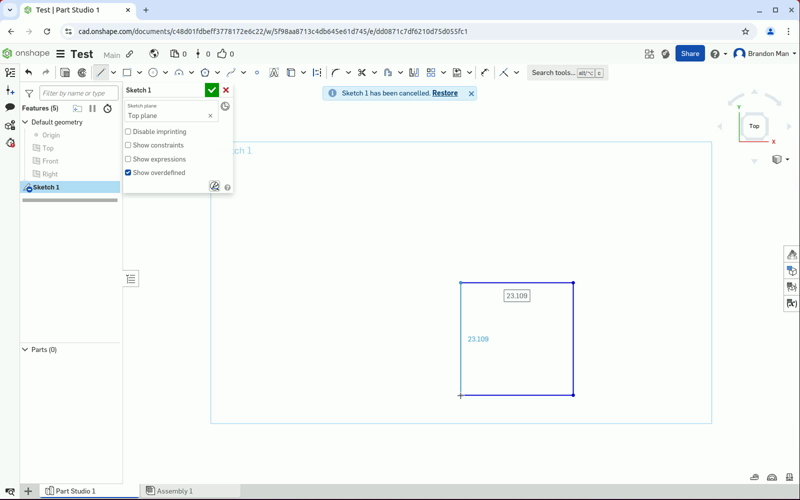
key_up(shift)
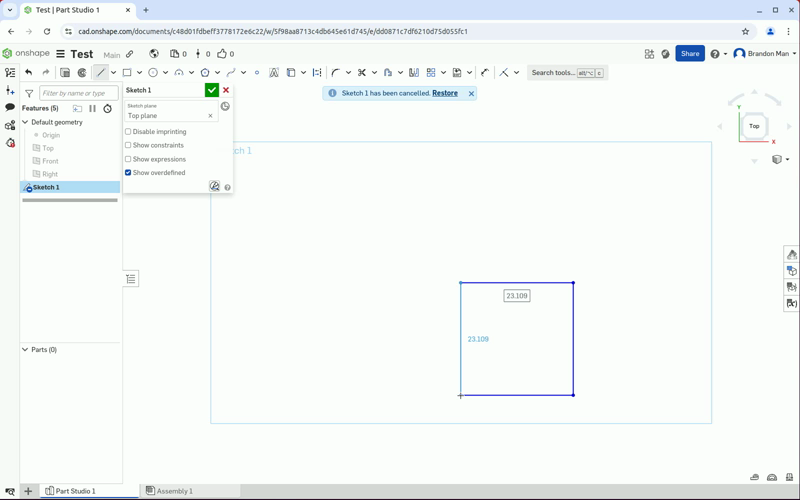
click(460, 395)
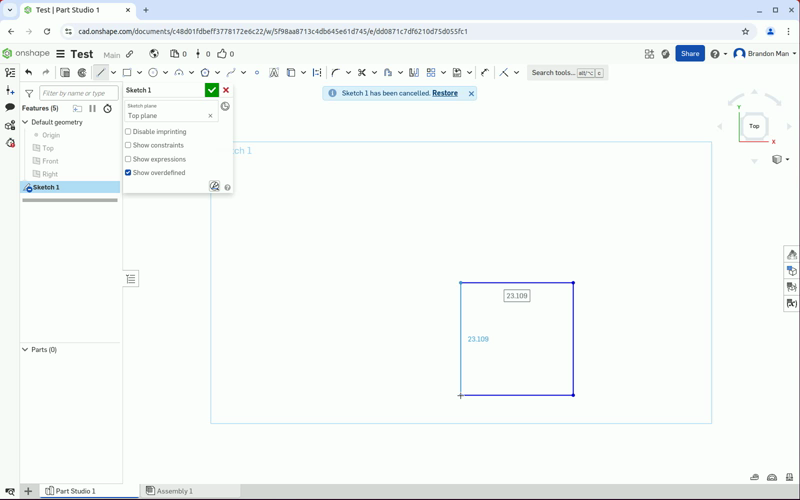
key(esc)
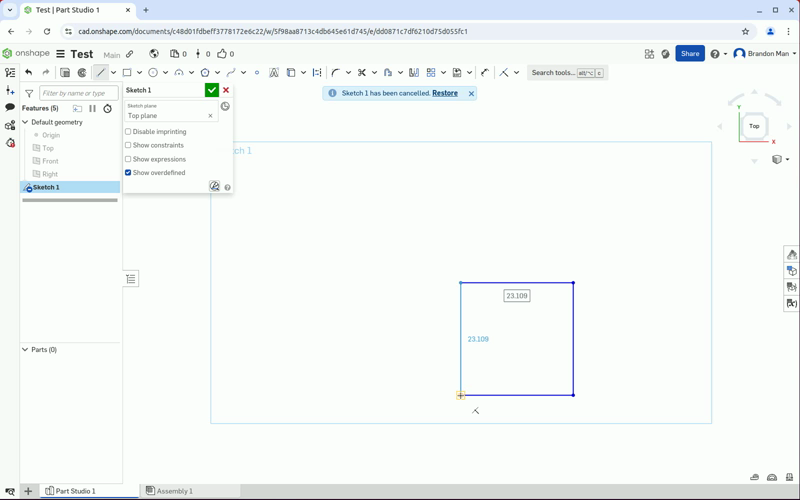
mouse_move(479, 378)
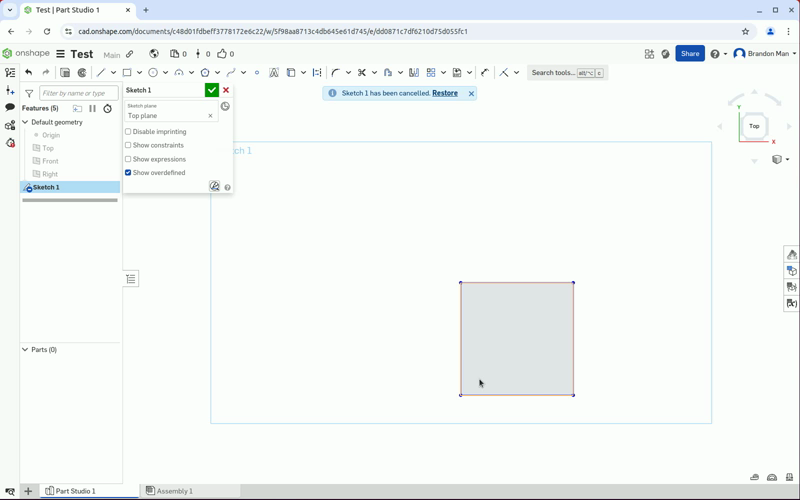
click(479, 378)
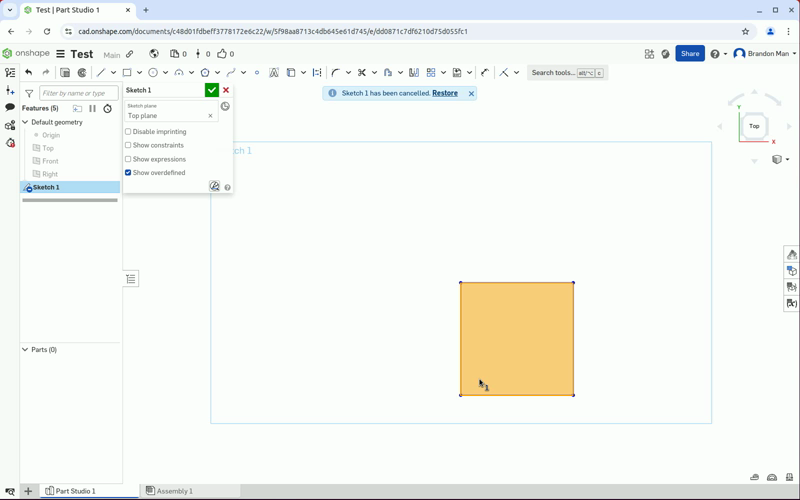
mouse_move(73, 352)
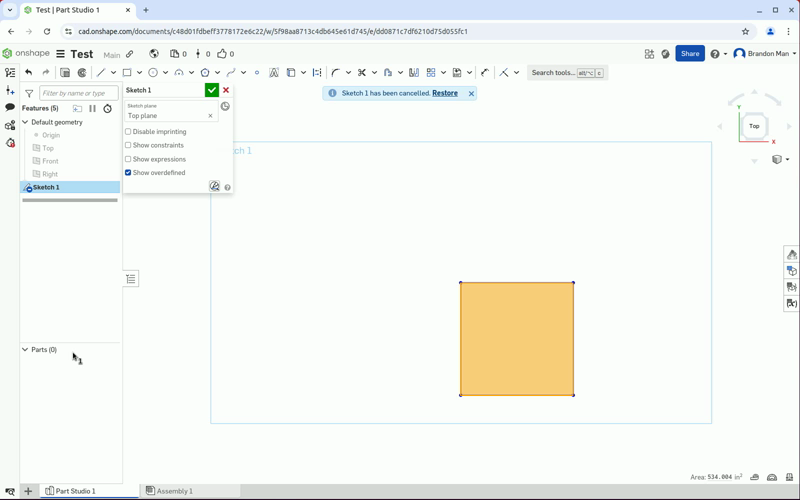
key(shift+y)
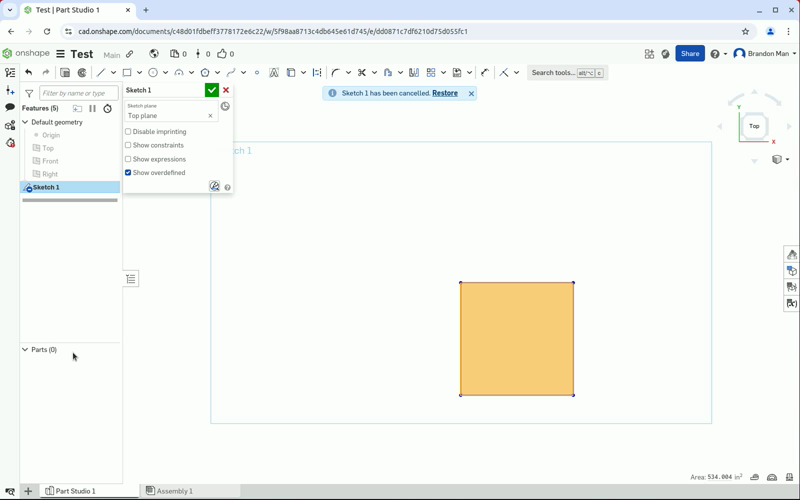
key(shift+e)
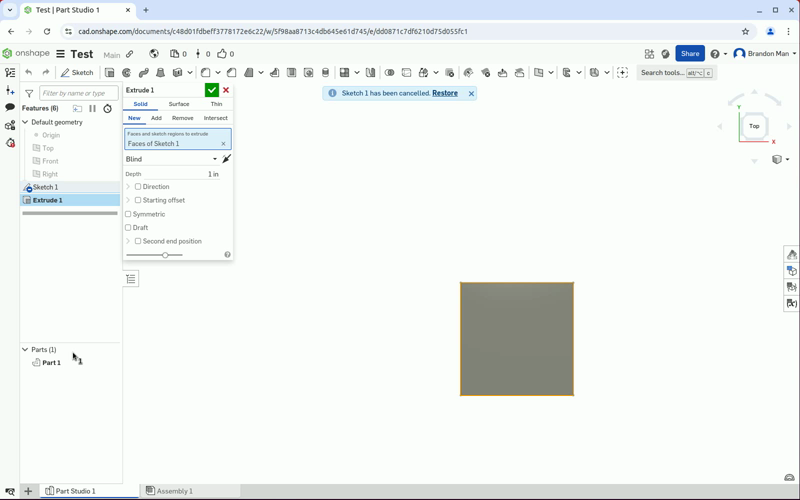
mouse_move(143, 106)
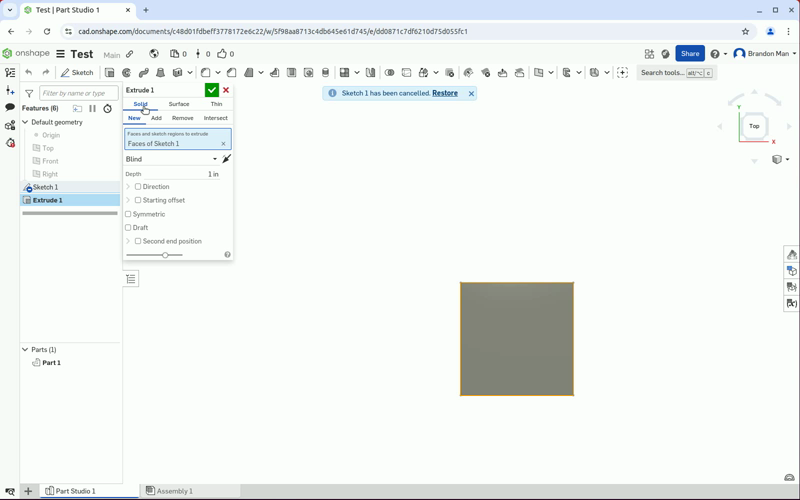
click(143, 106)
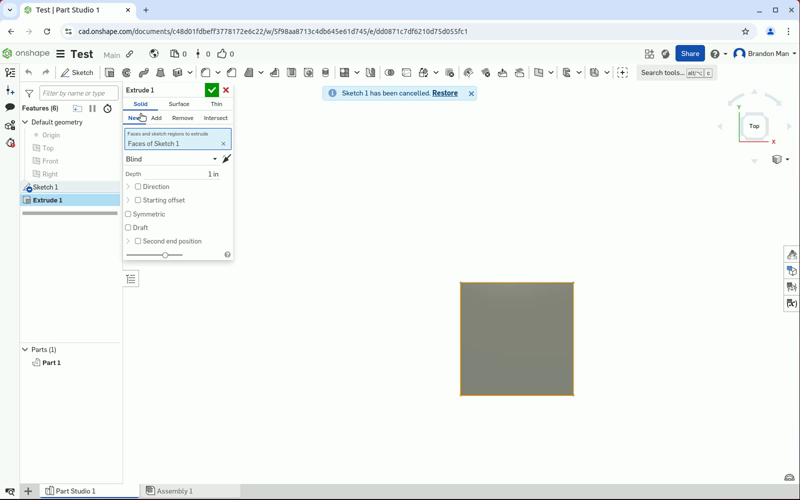
mouse_move(137, 120)
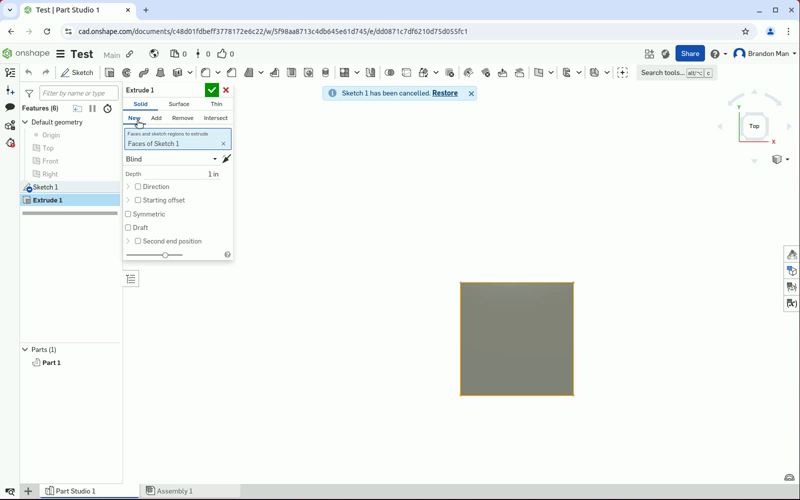
click(137, 120)
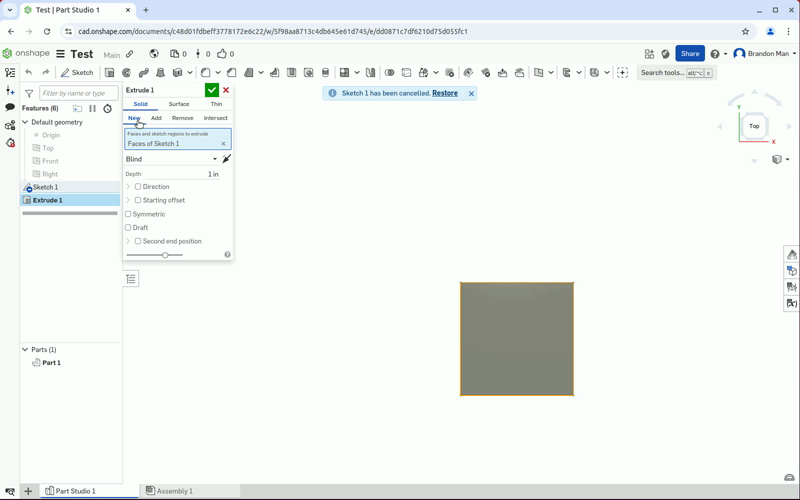
key(tab, 4)
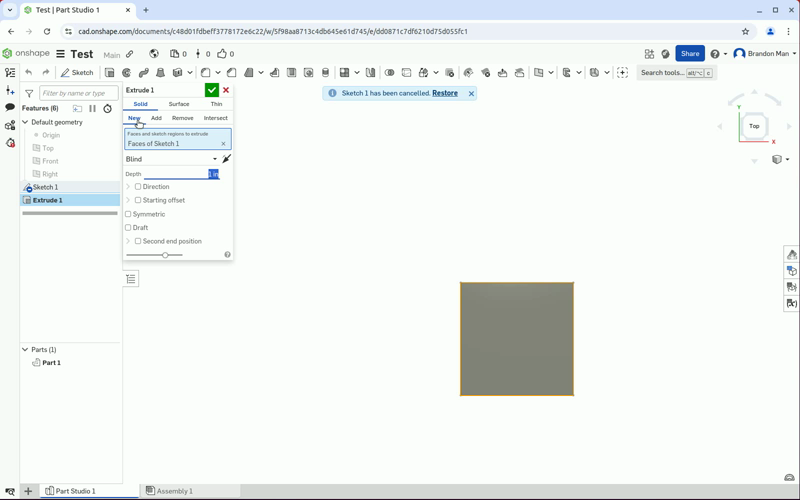
text(2.889)
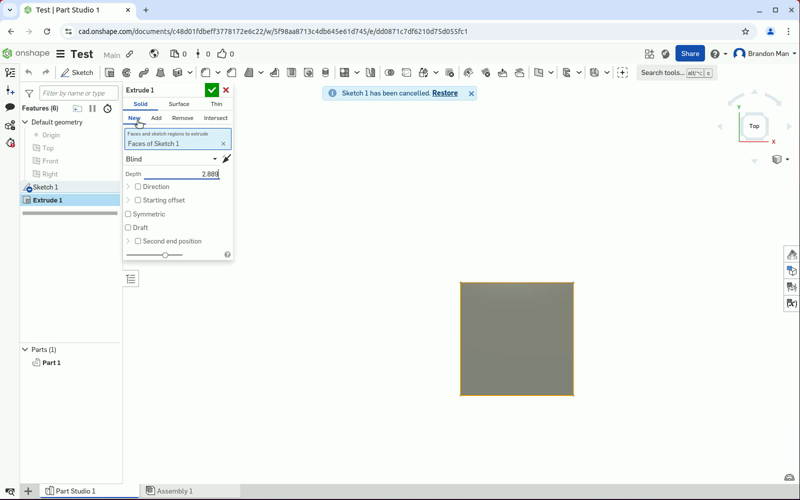
key(enter)
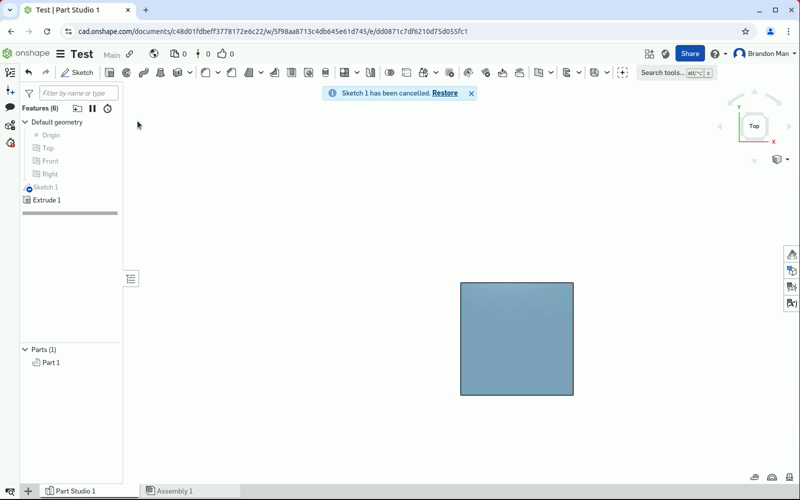
key(shift+h)
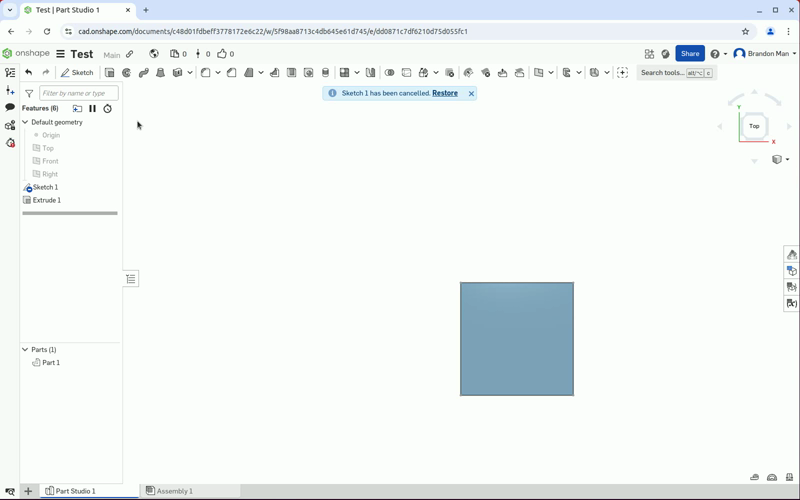
key(shift+h)
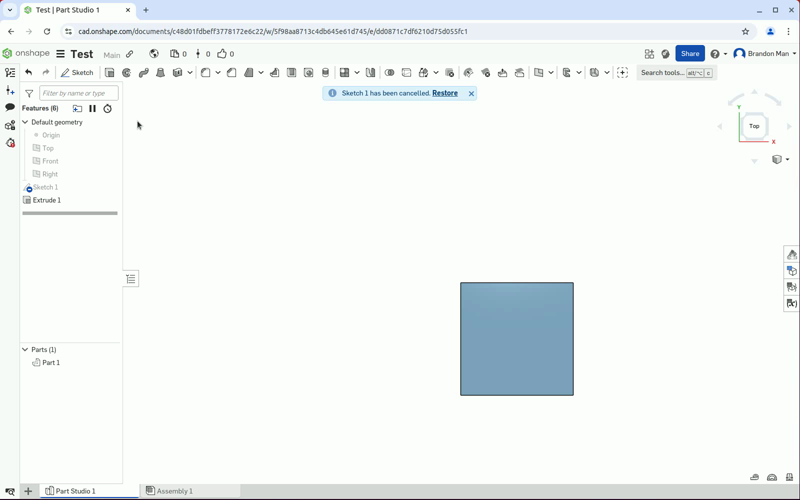
mouse_move(73, 189)
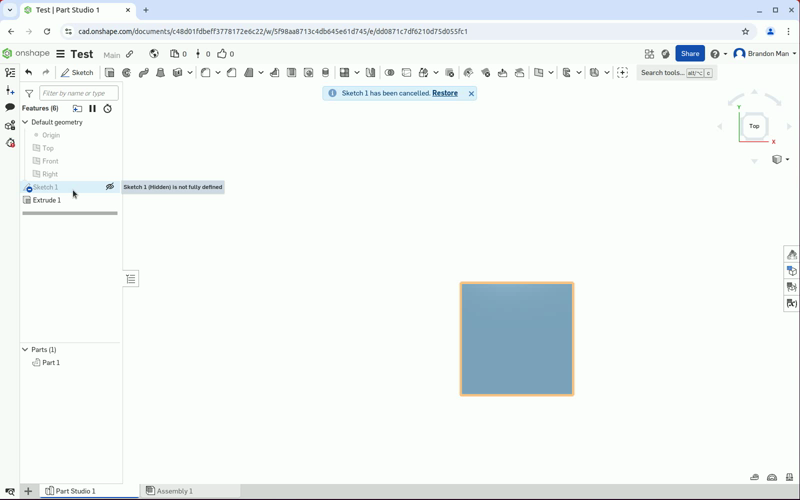
click(73, 189)
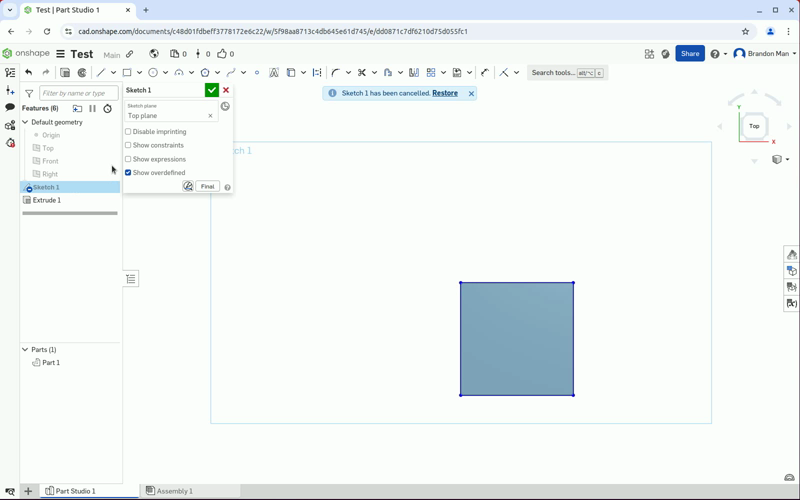
mouse_move(229, 92)
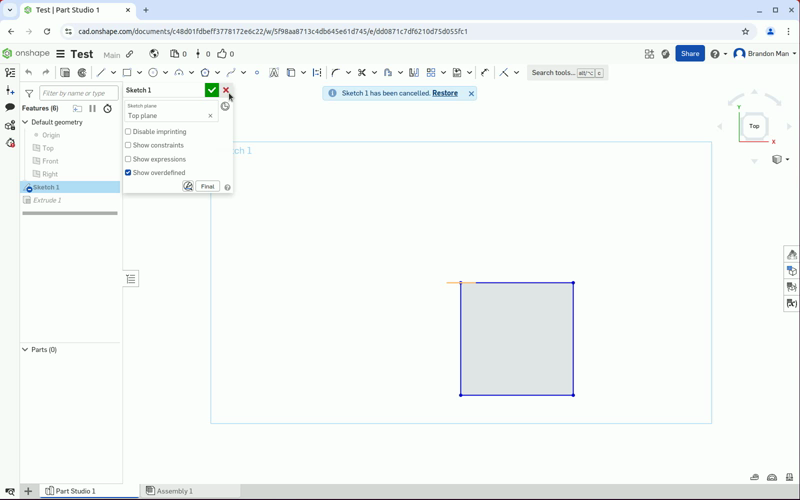
click(229, 92)
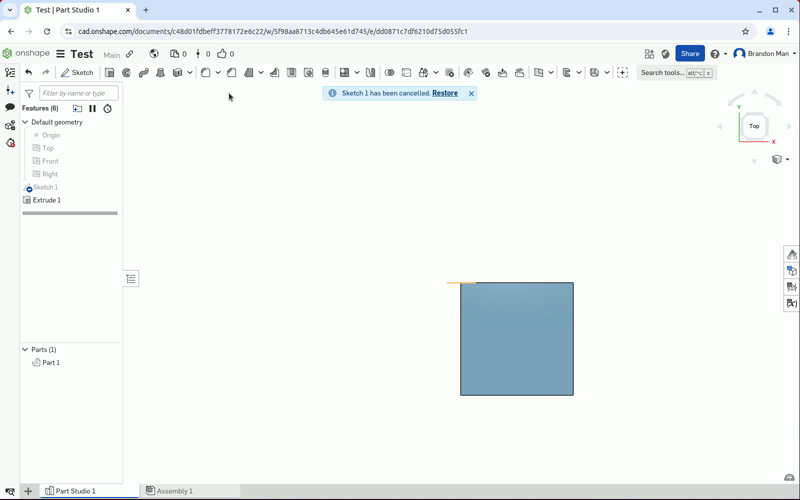
mouse_move(541, 75)
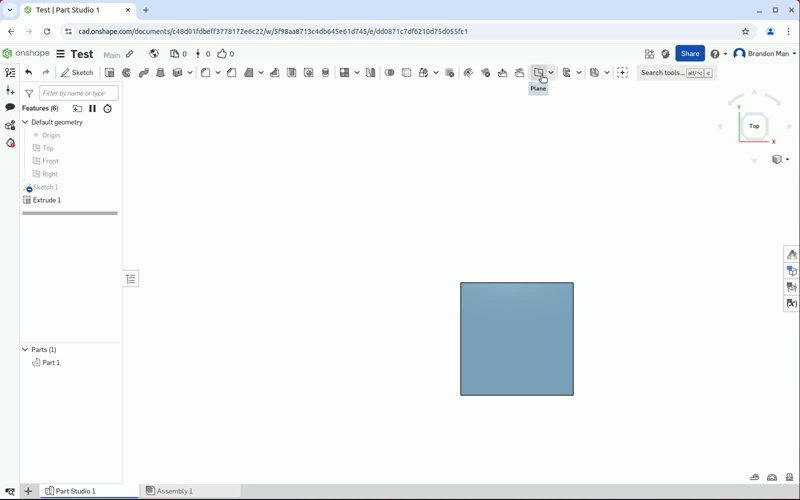
click(541, 75)
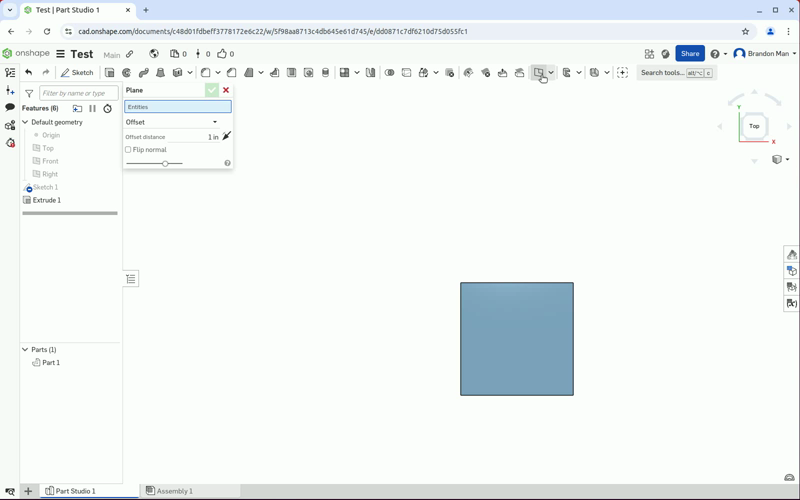
mouse_move(73, 150)
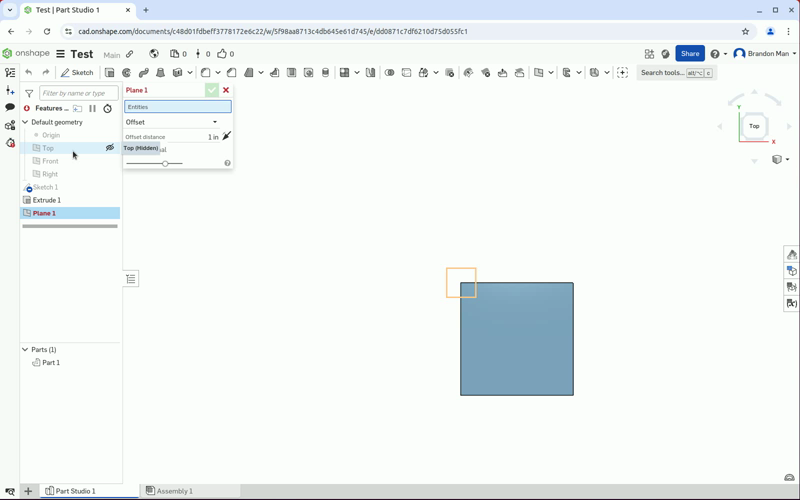
click(73, 150)
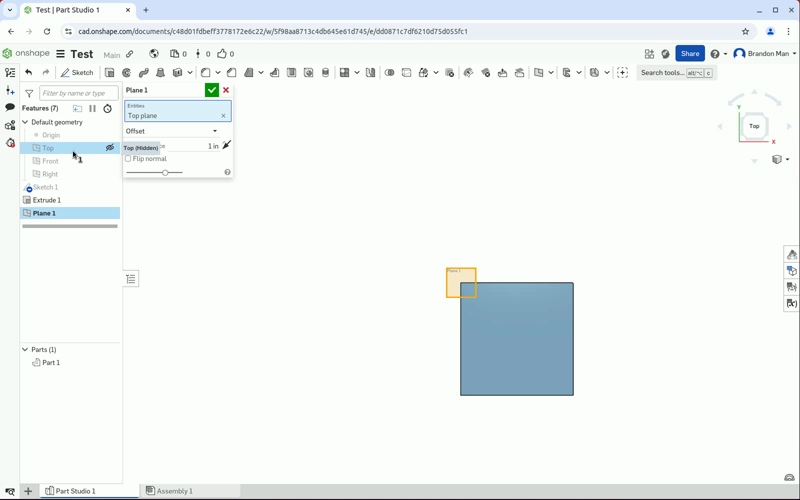
key(tab, 2)
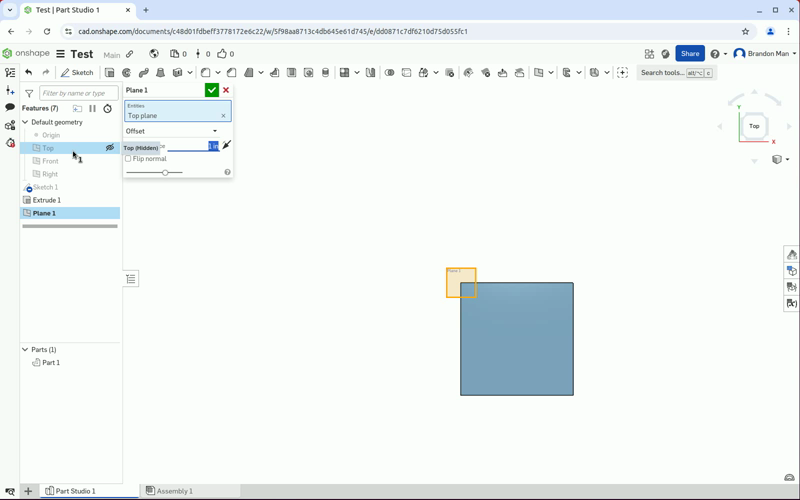
text(2.896)
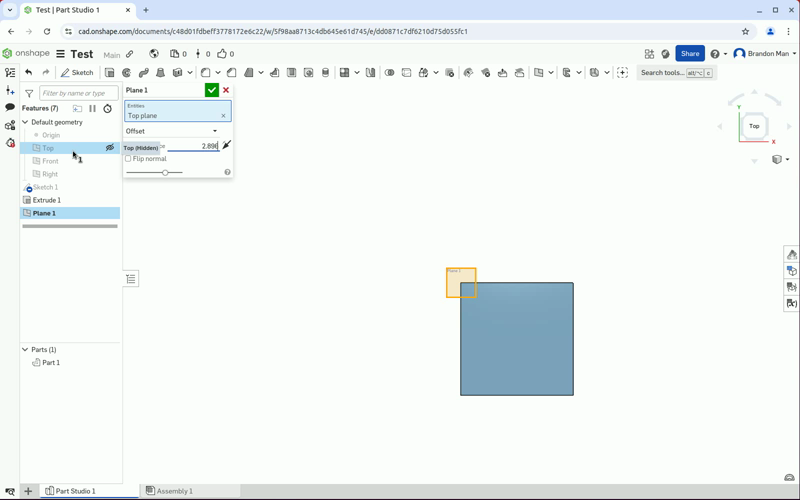
key(enter, 2)
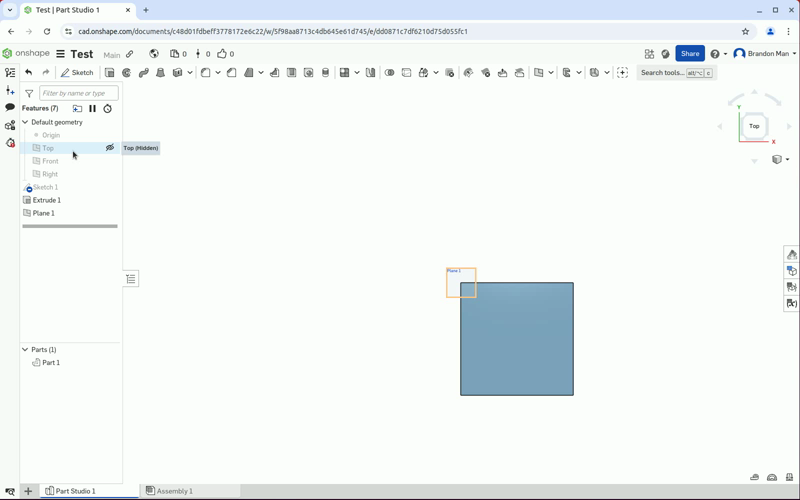
key(shift+s)
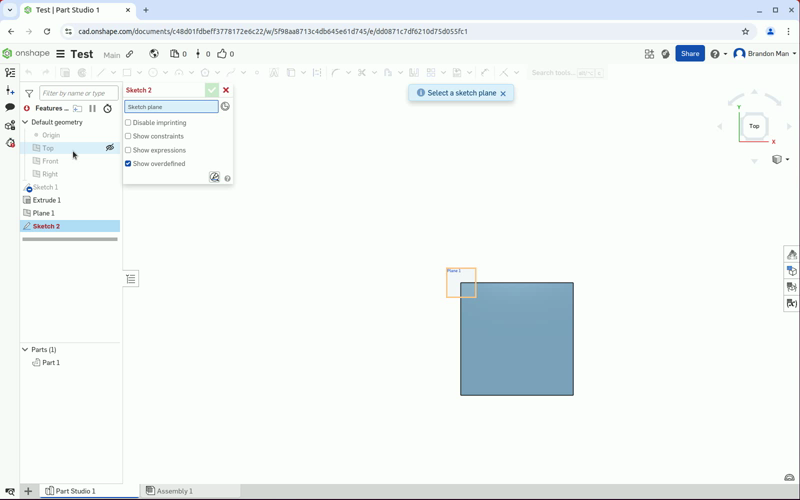
mouse_move(73, 215)
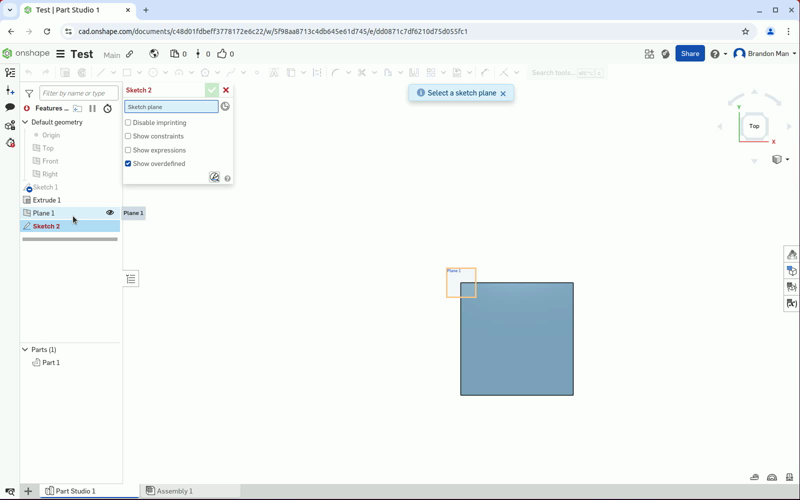
click(73, 215)
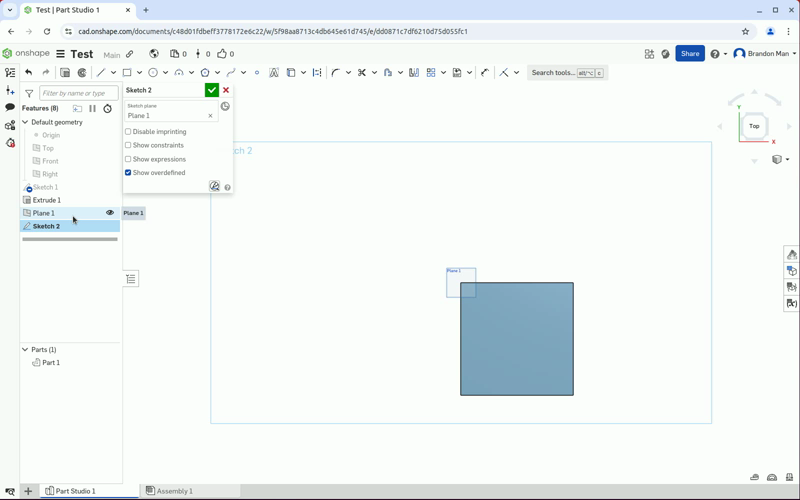
mouse_move(73, 352)
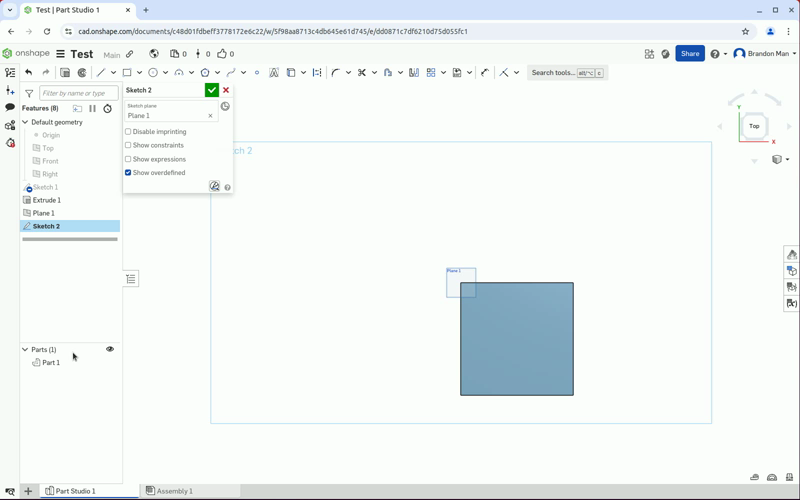
key(y)
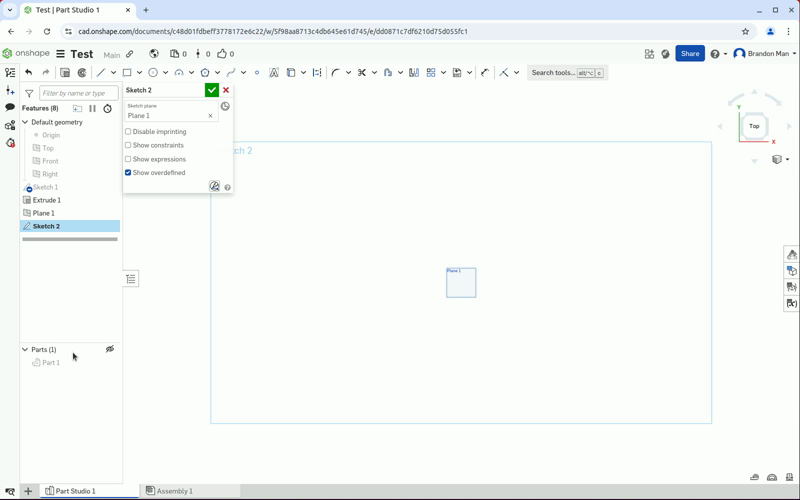
key(c)
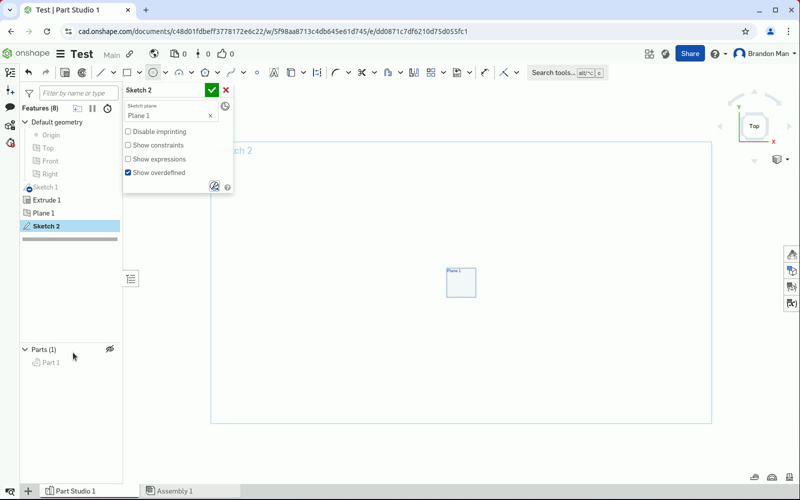
key_down(shift)
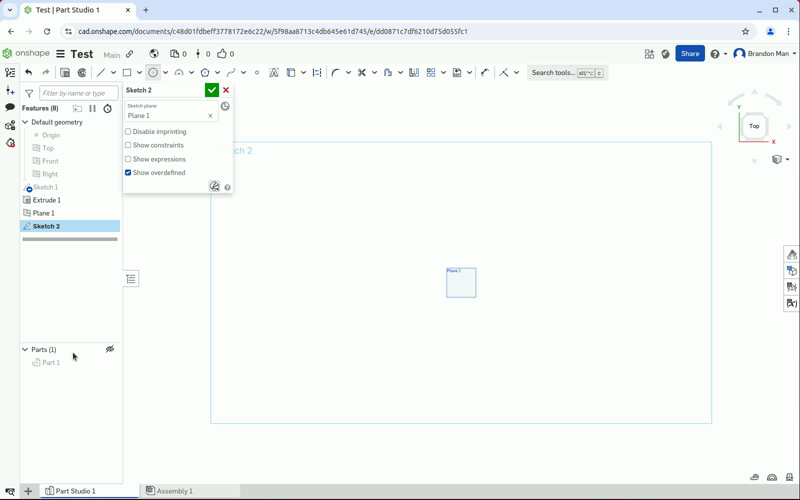
mouse_move(518, 339)
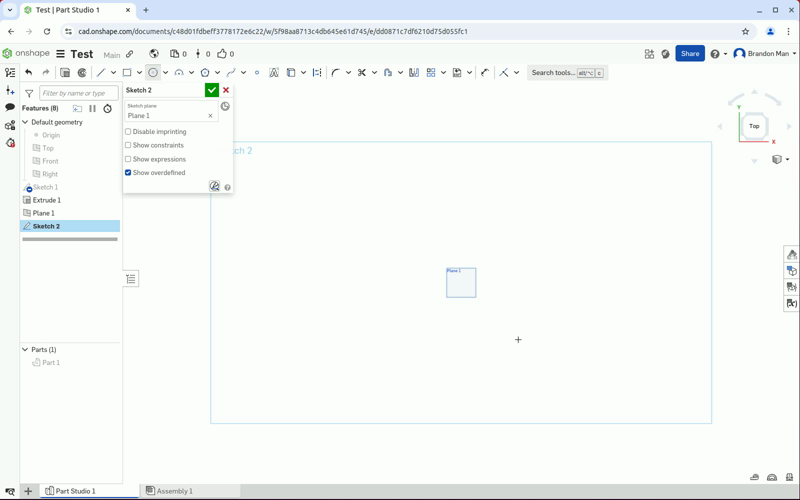
click(518, 339)
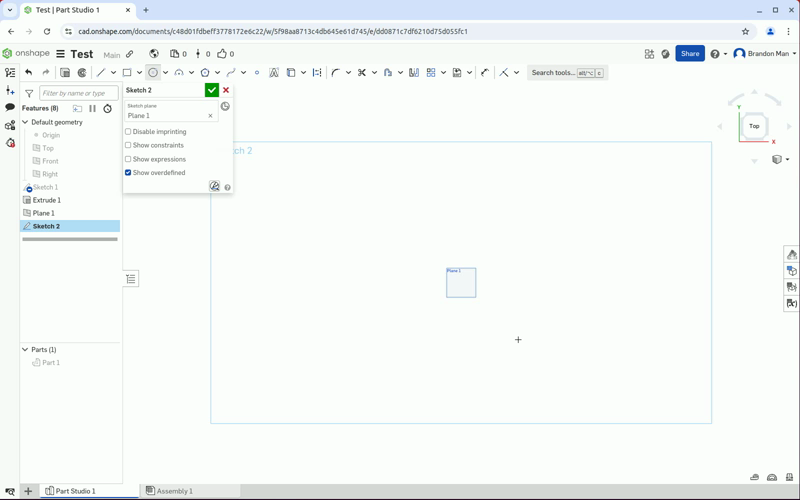
key_up(shift)
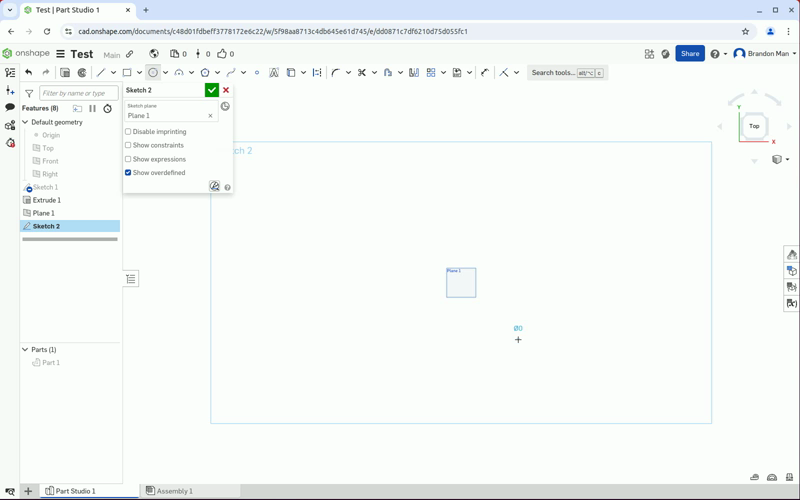
mouse_move(524, 339)
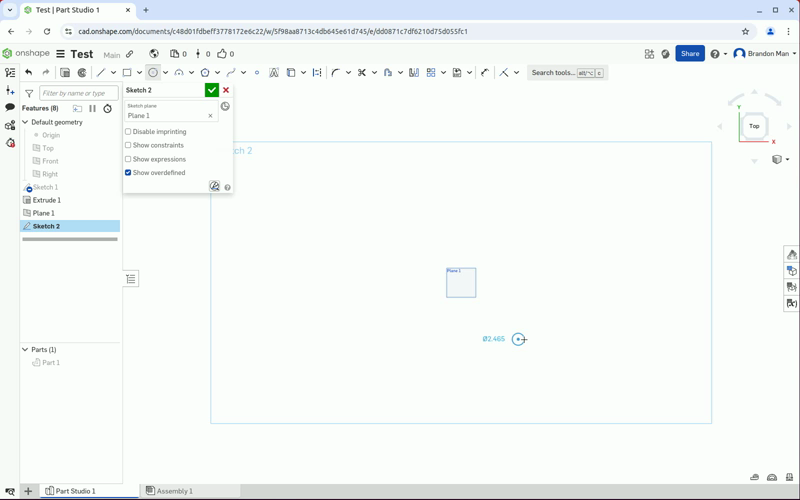
click(524, 339)
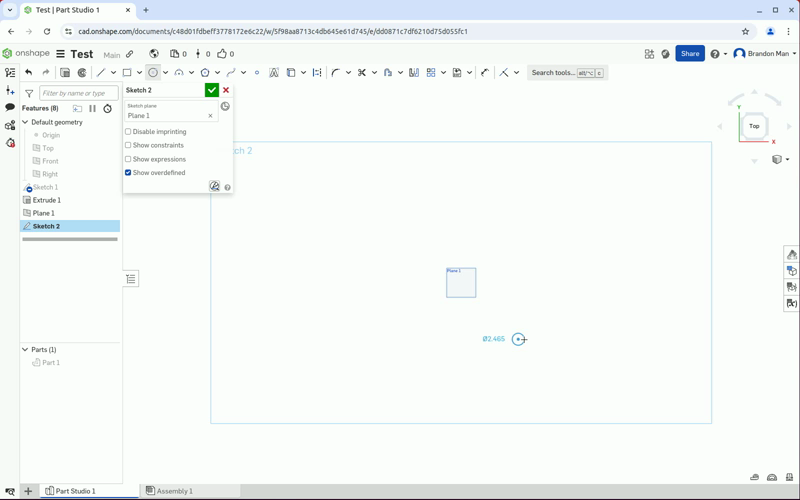
key(esc)
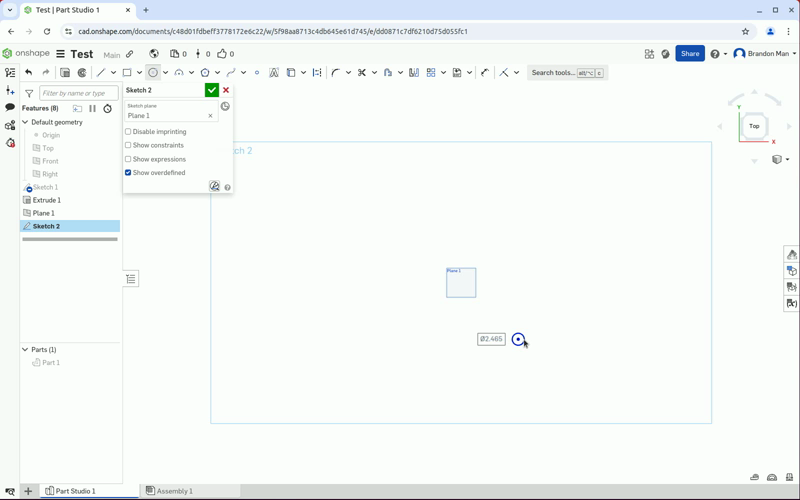
mouse_move(518, 333)
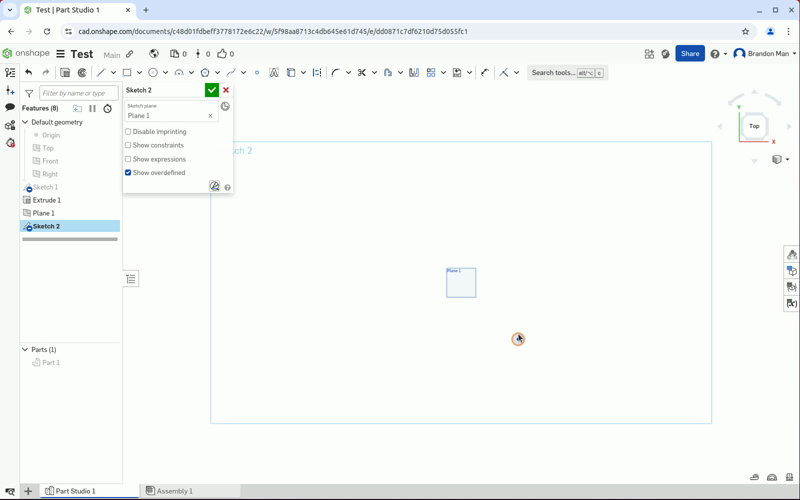
scroll(6)
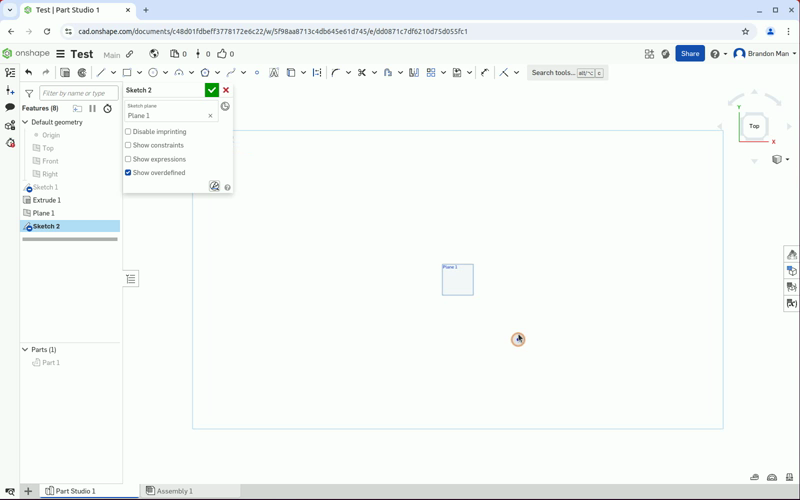
scroll(6)
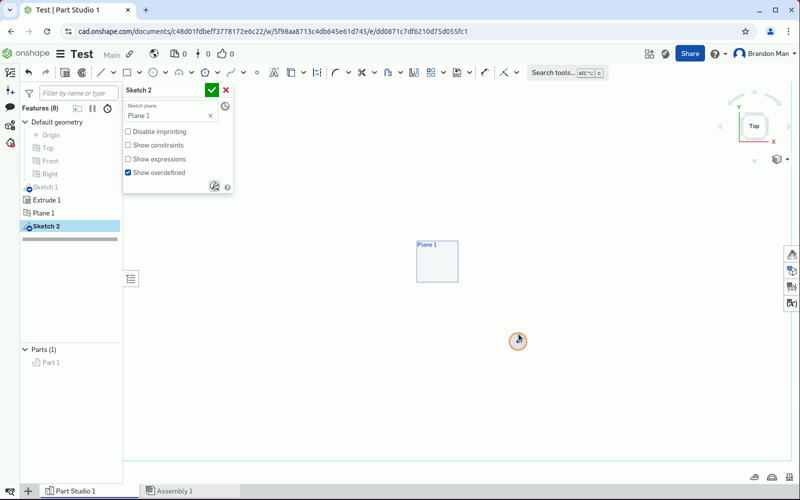
scroll(6)
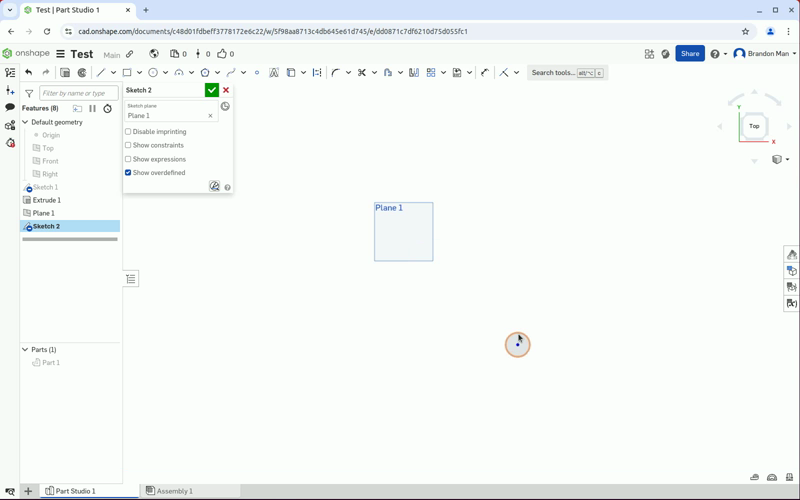
scroll(6)
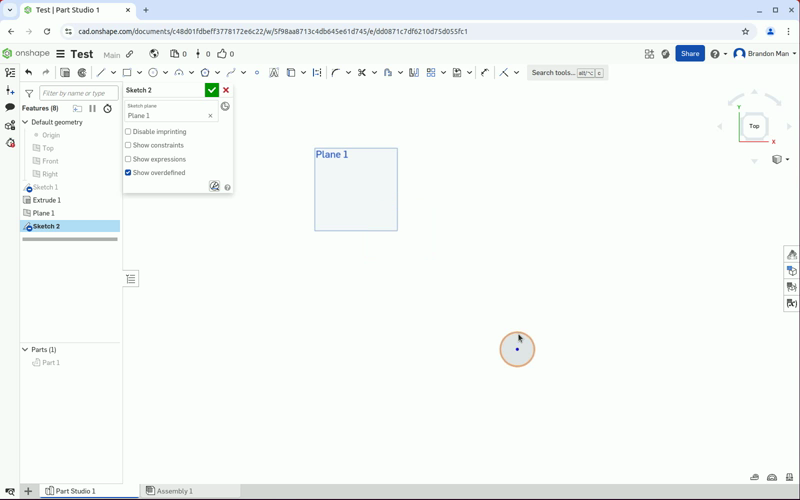
scroll(6)
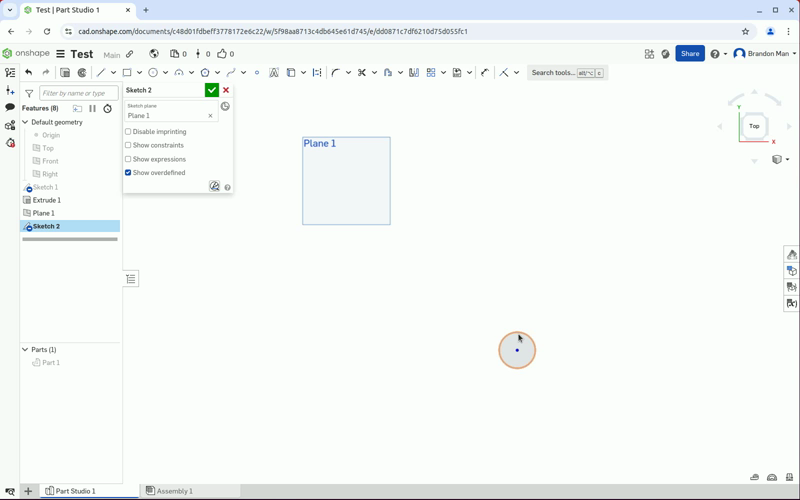
scroll(6)
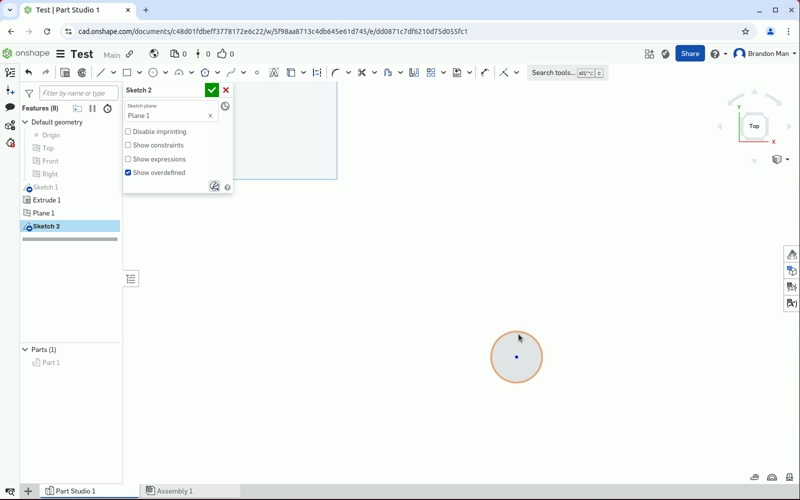
scroll(6)
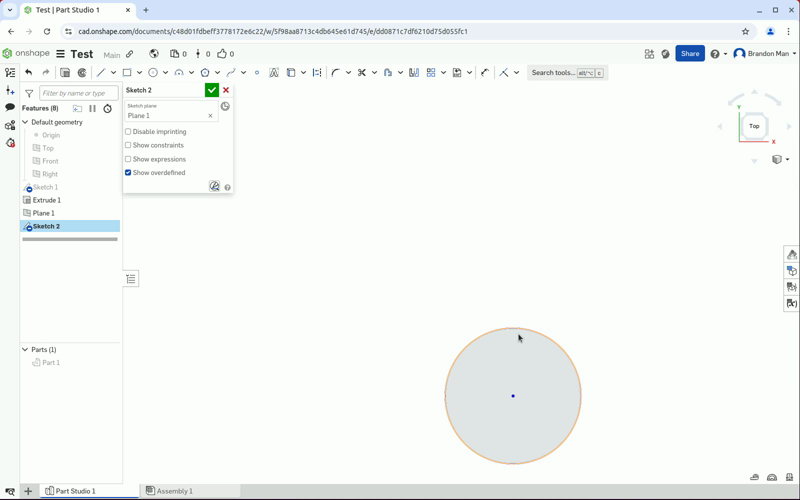
click(518, 333)
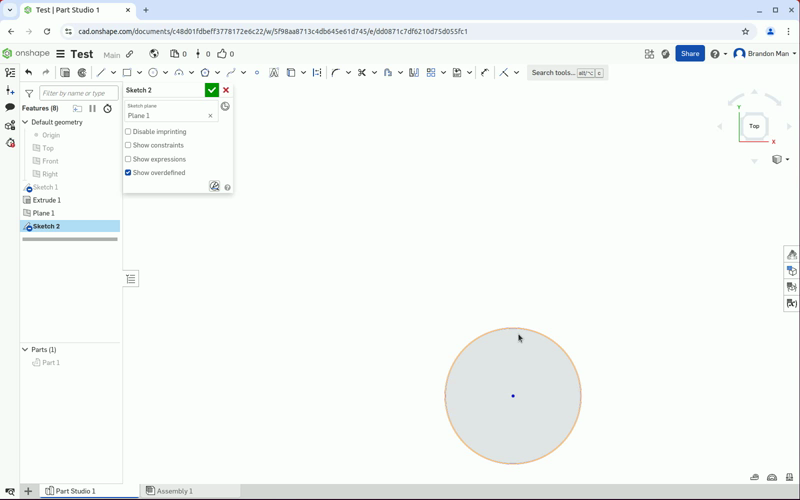
scroll(-6)
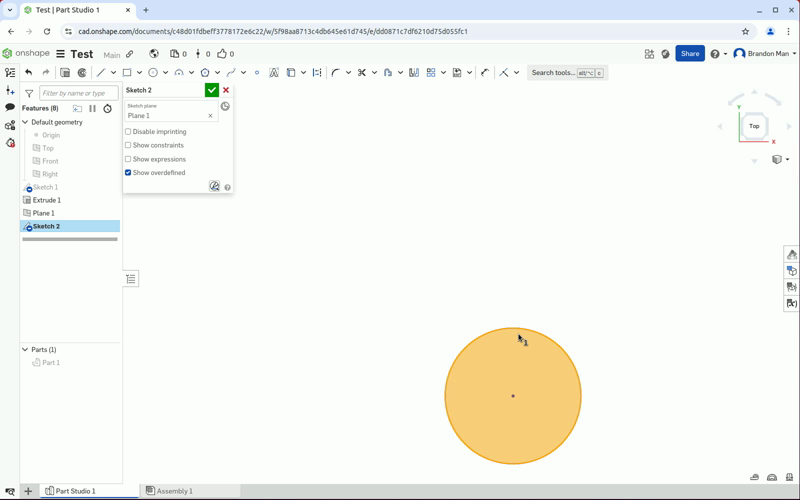
scroll(-6)
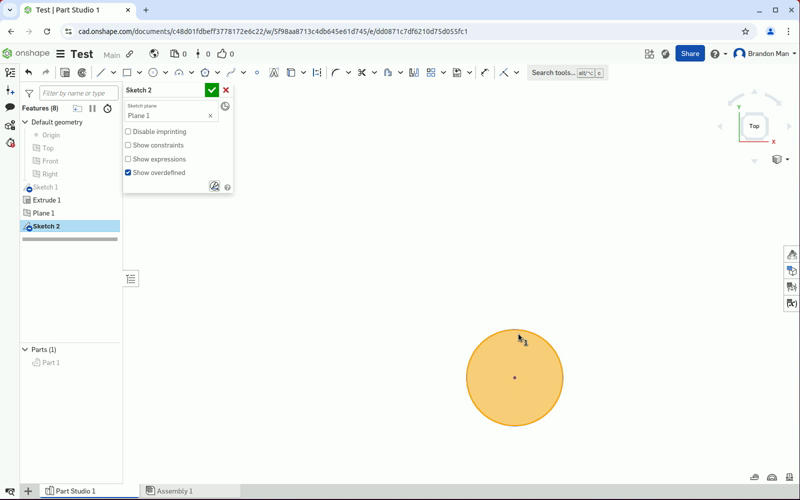
scroll(-6)
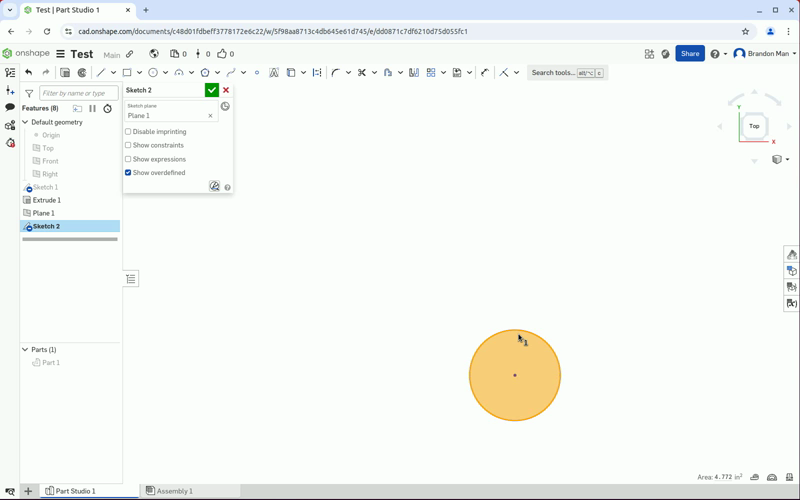
scroll(-6)
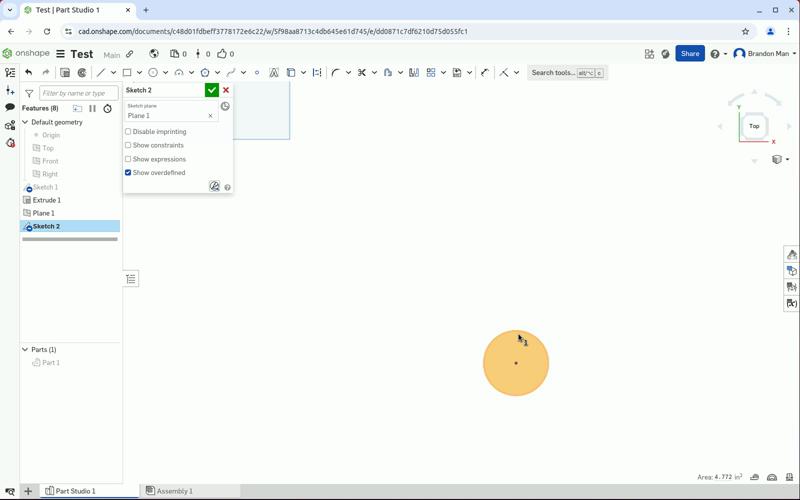
scroll(-6)
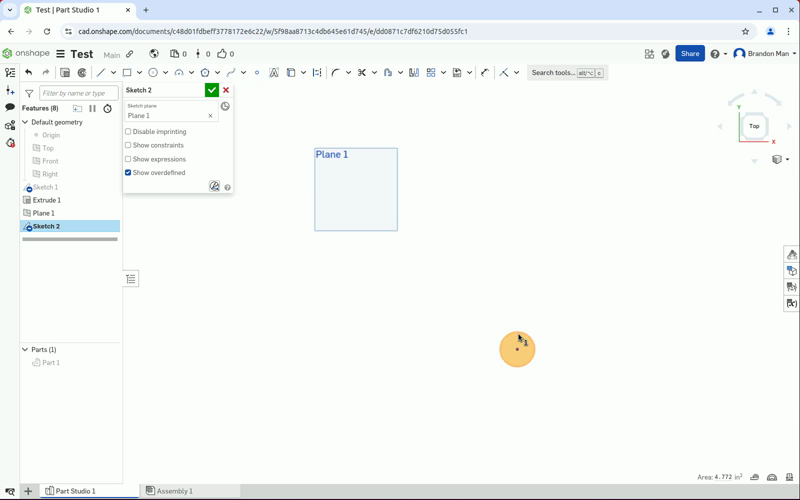
scroll(-6)
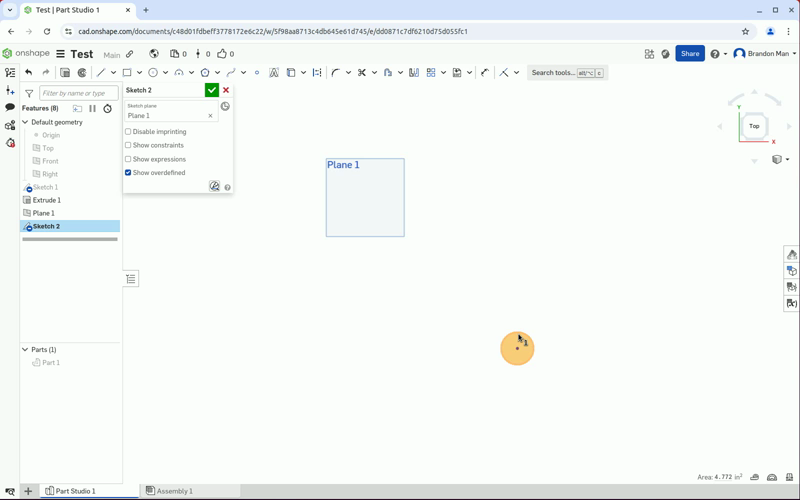
scroll(-6)
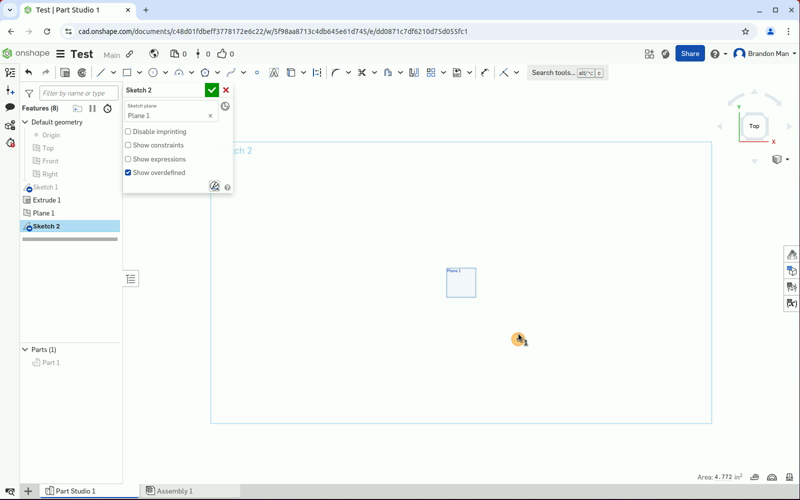
mouse_move(73, 352)
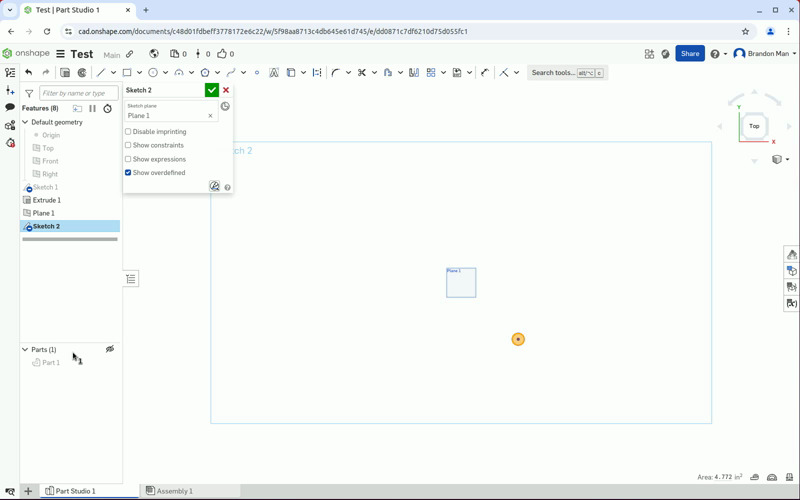
key(shift+y)
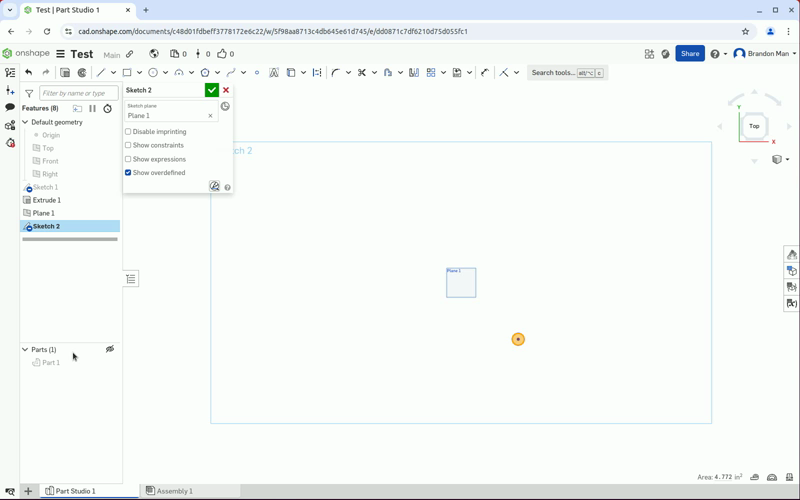
key(shift+e)
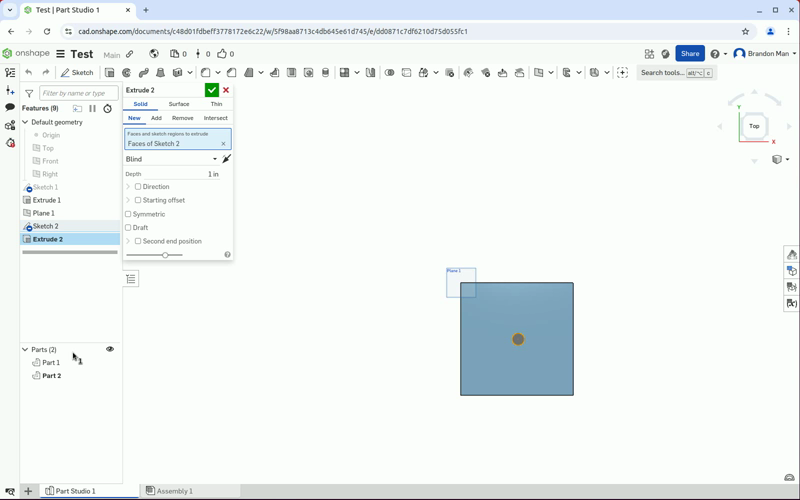
mouse_move(143, 106)
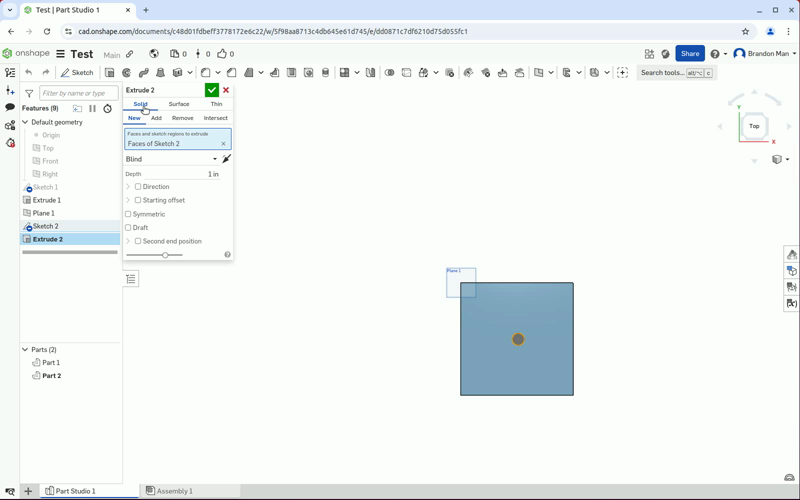
click(143, 106)
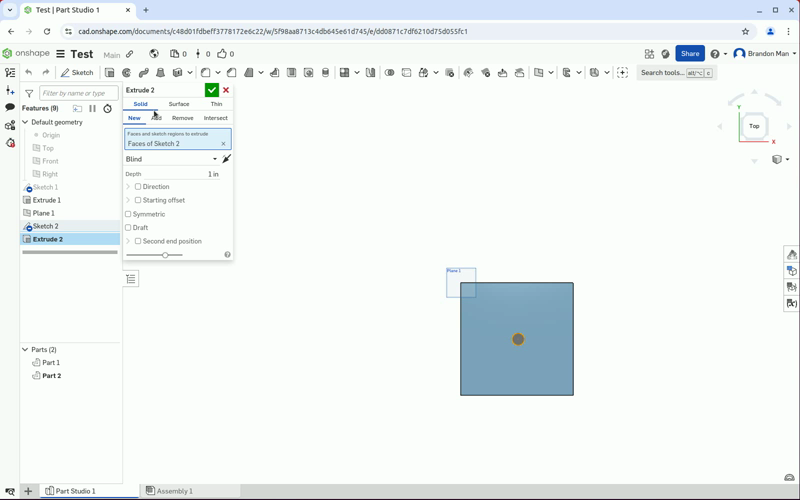
mouse_move(186, 120)
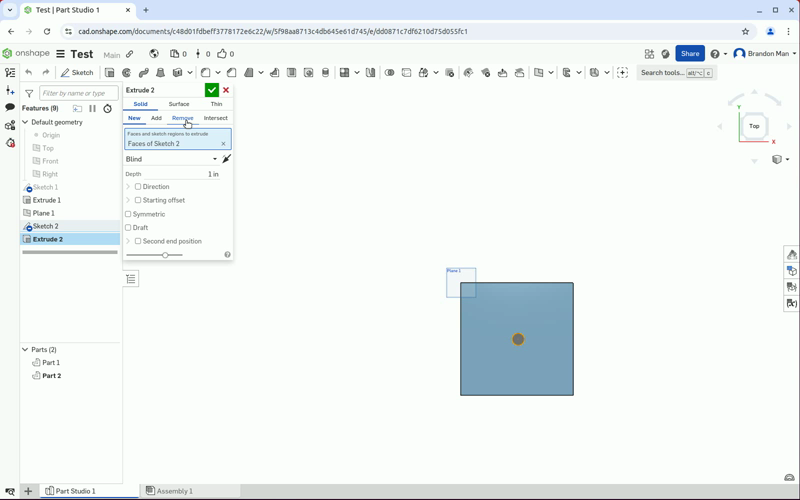
click(186, 120)
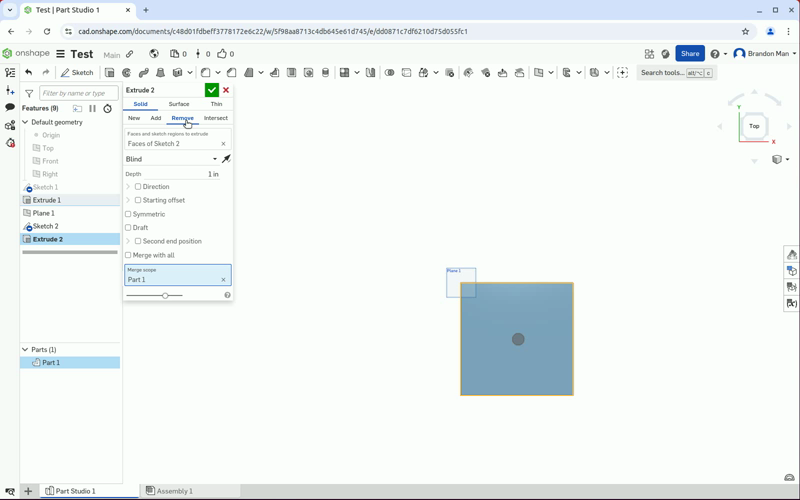
key(tab, 4)
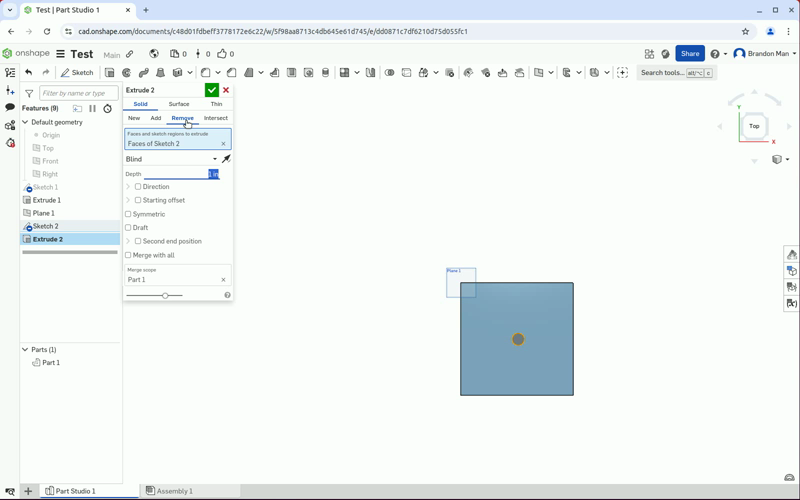
text(2.889)
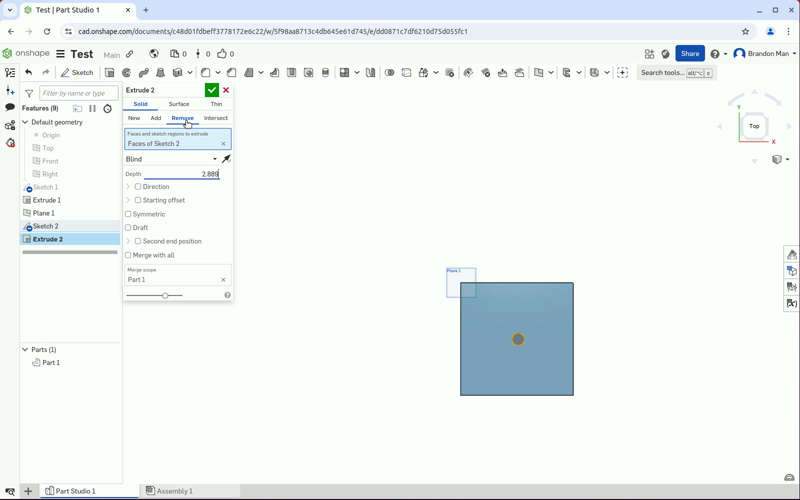
key(tab, 6)
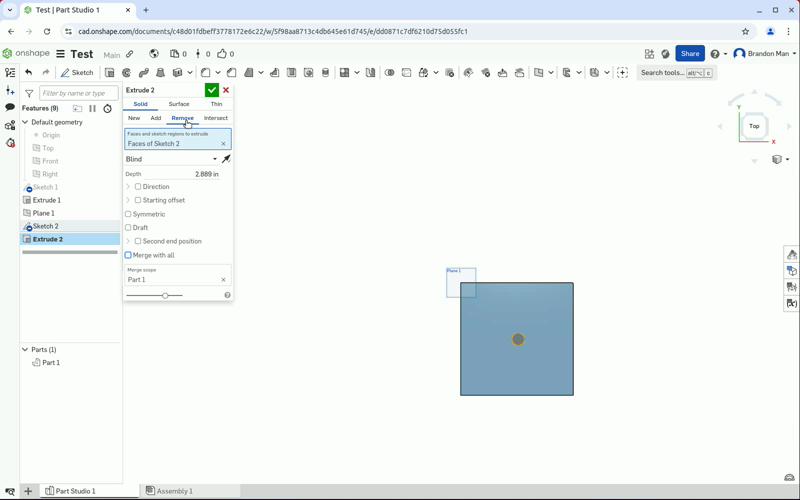
key(space)
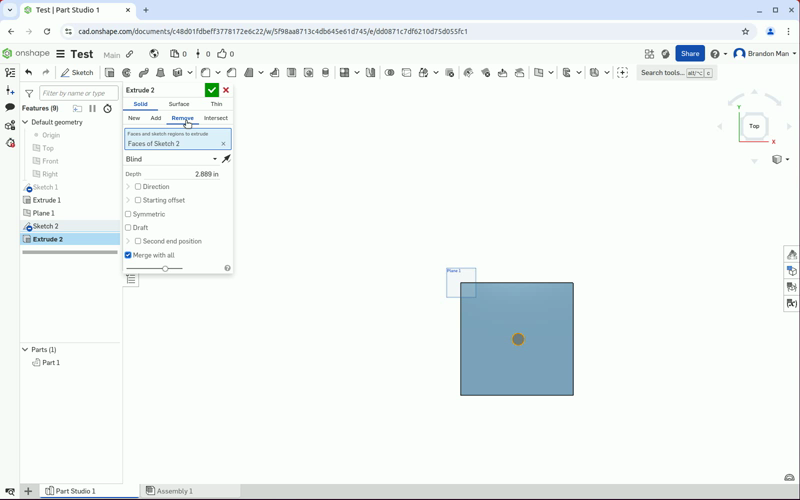
key(enter)
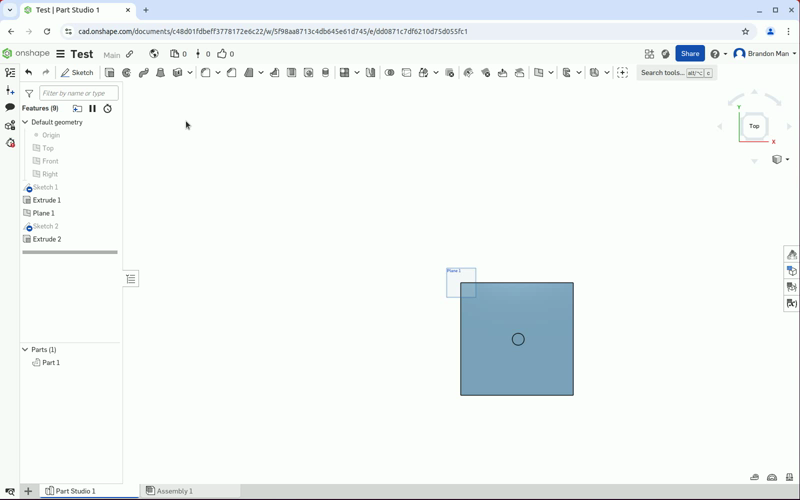
key(shift+h)
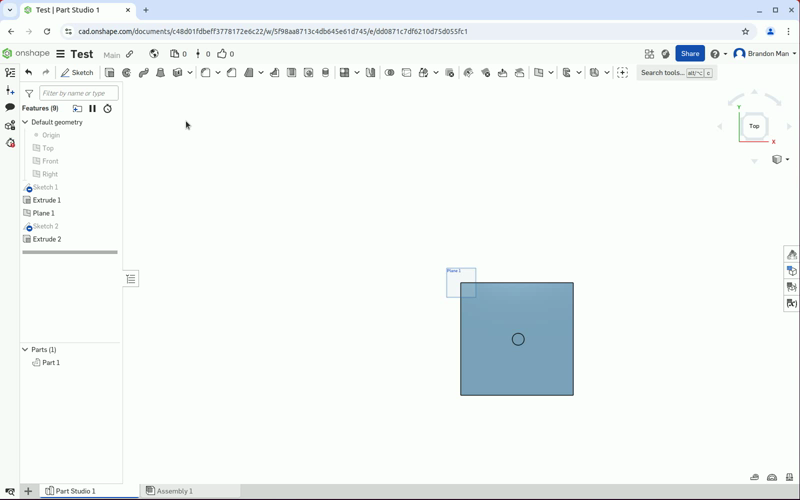
key(shift+h)
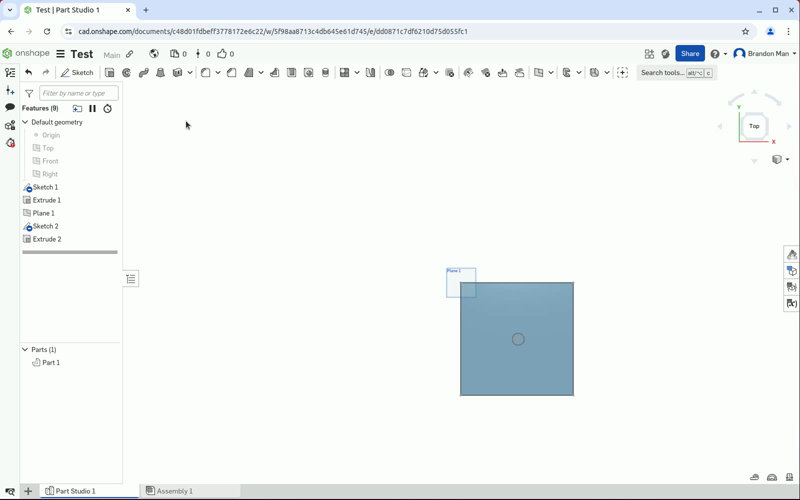
key(shift+7)
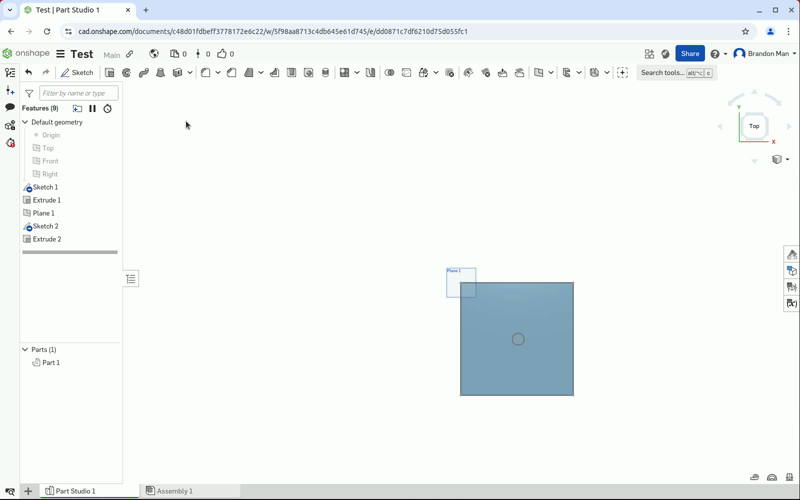
key(up, 3)
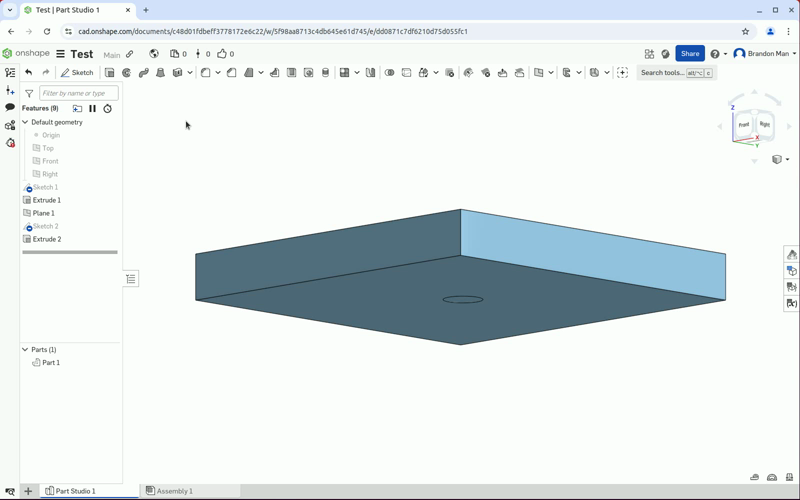
key(left, 3)
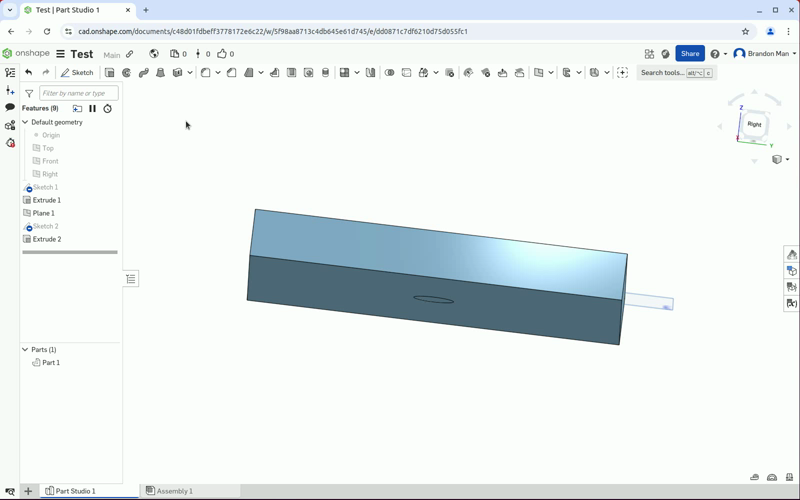
key(right, 3)
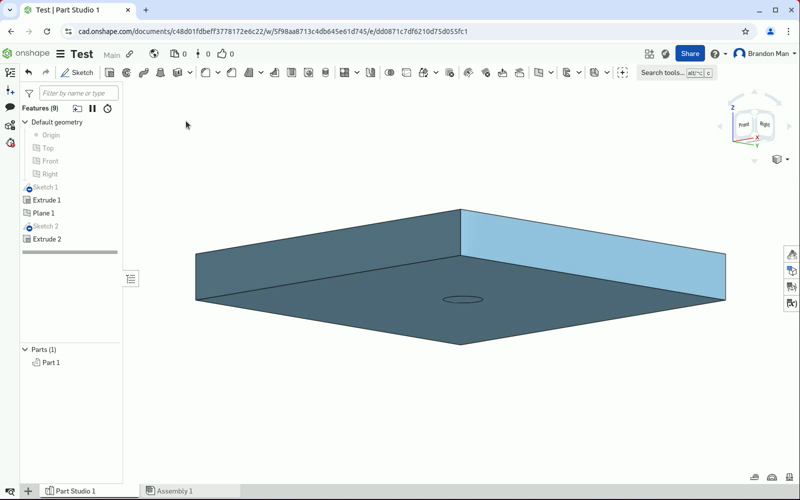
key(down, 3)
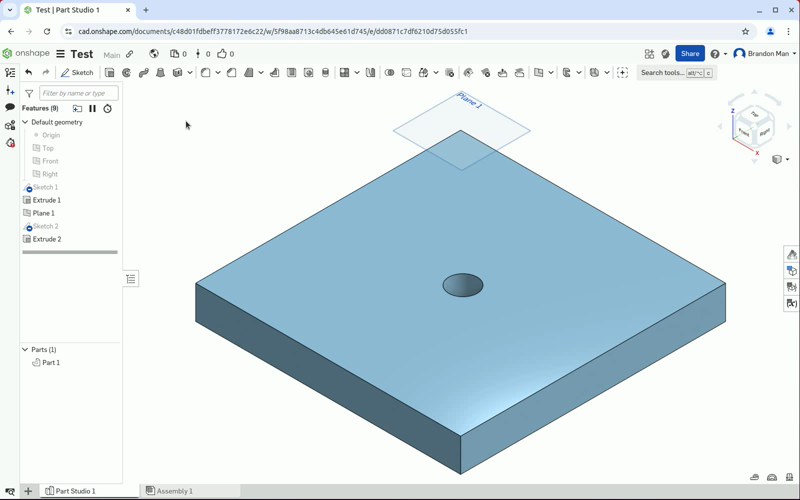
mouse_move(73, 189)
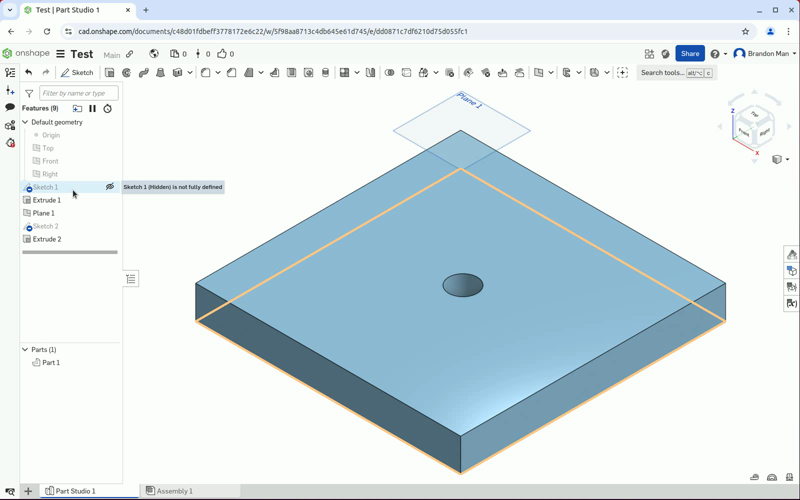
click(73, 189)